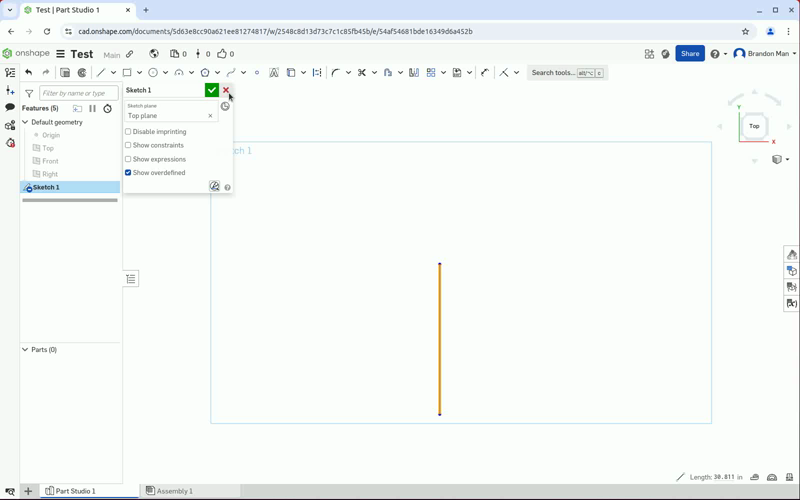
key(shift+h)
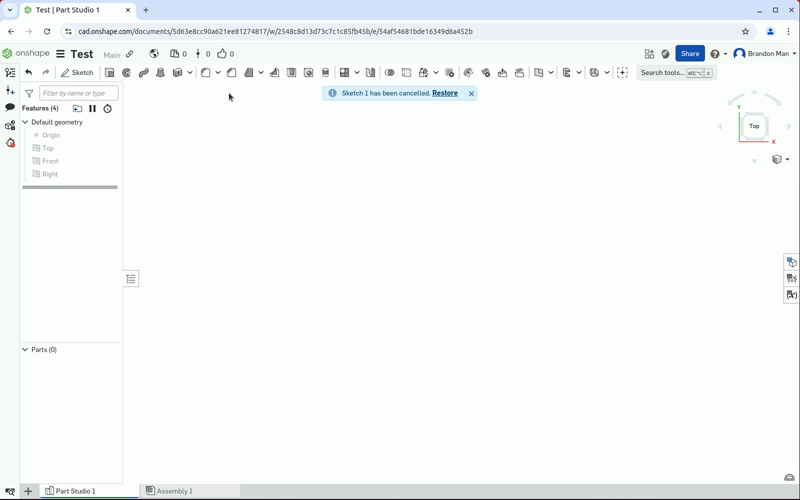
mouse_move(73, 352)
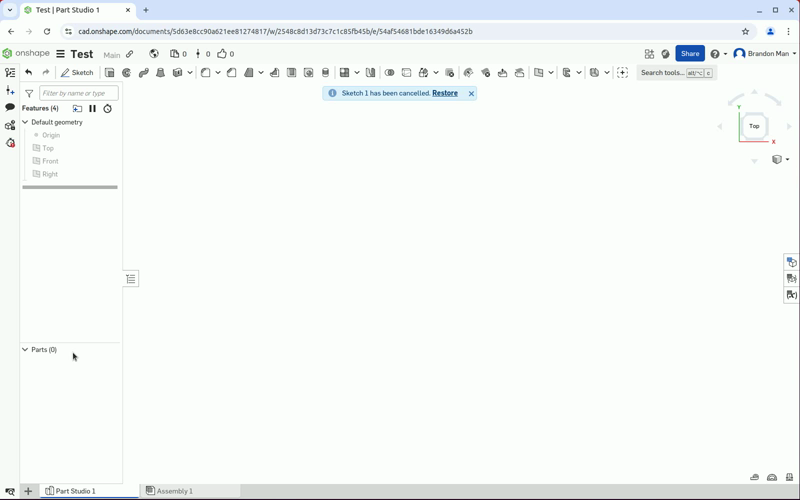
key(y)
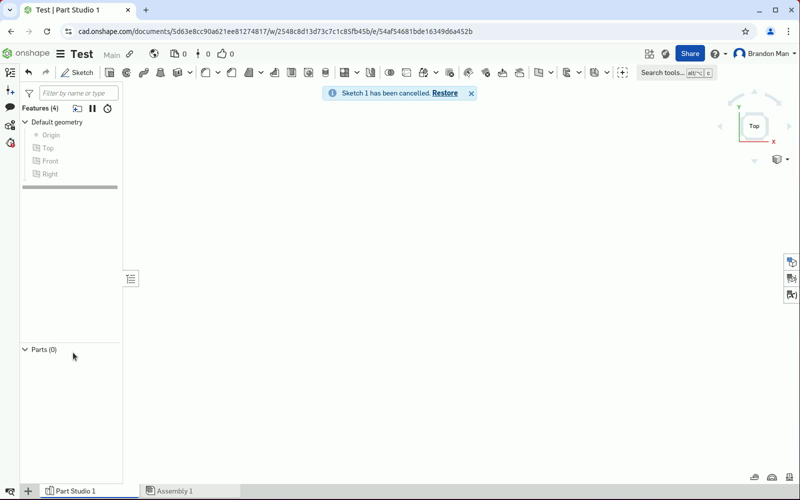
key(shift+p)
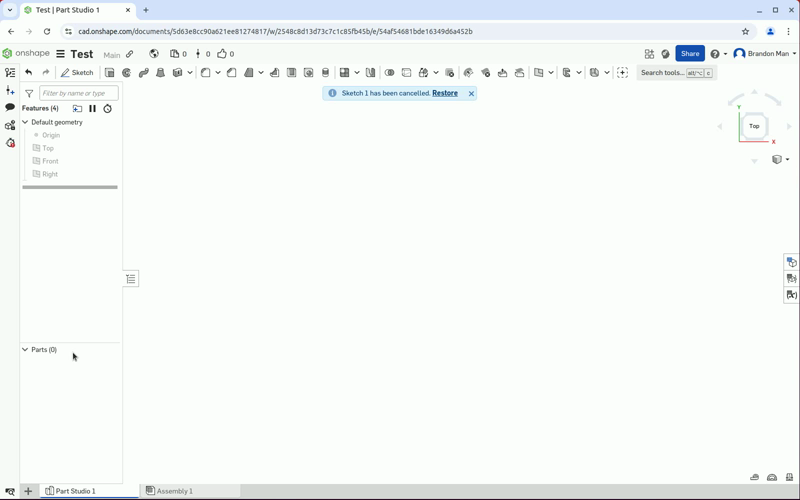
key(space)
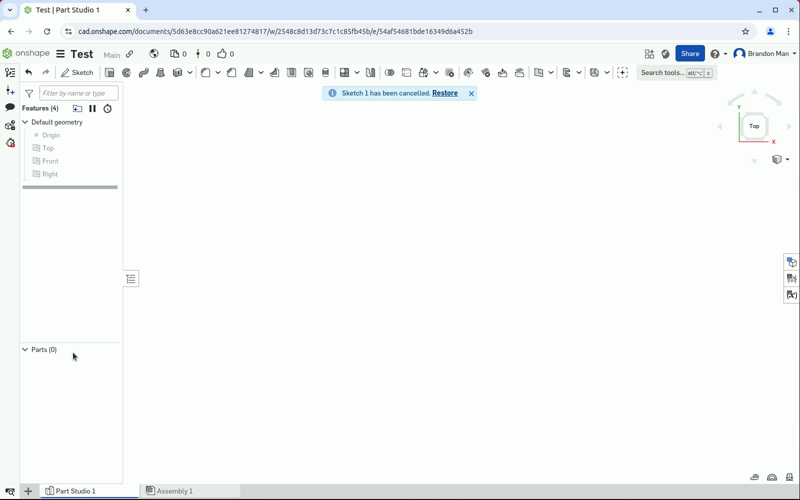
key_down(shift)
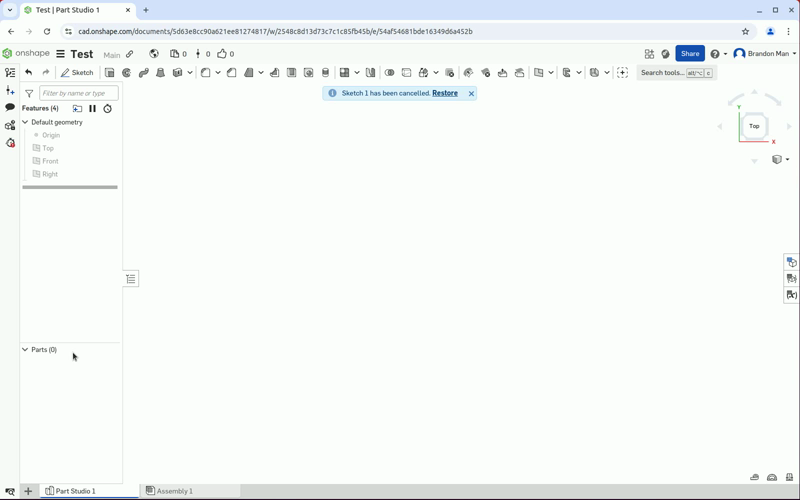
key(up)
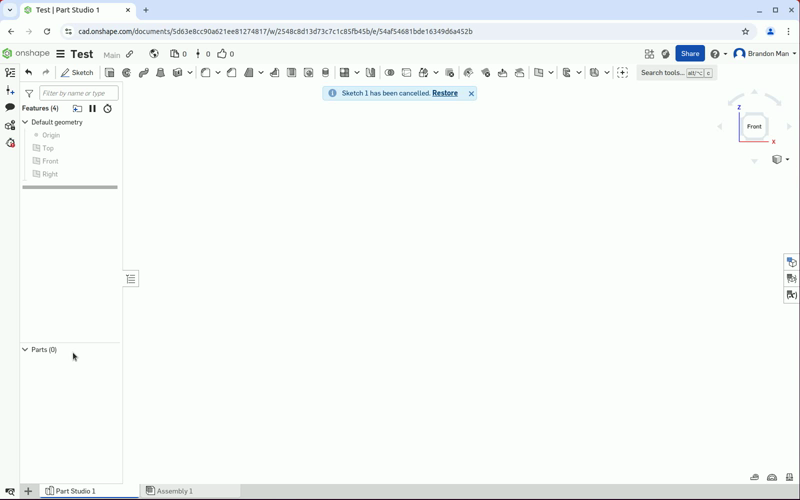
key_up(shift)
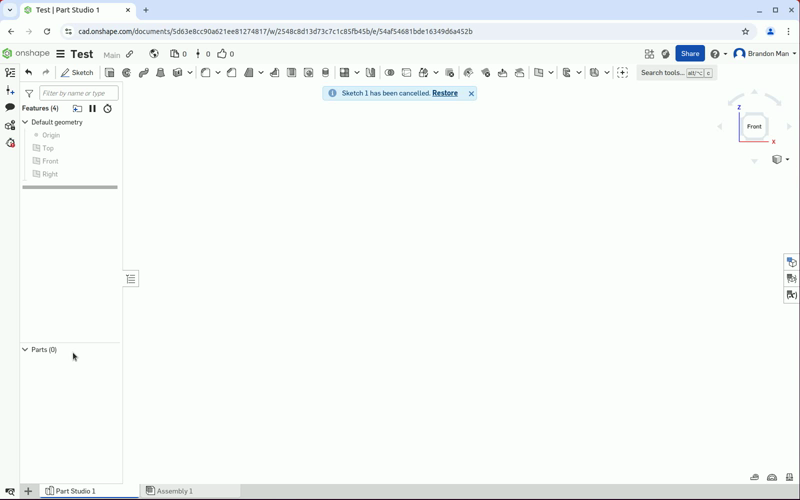
mouse_move(73, 352)
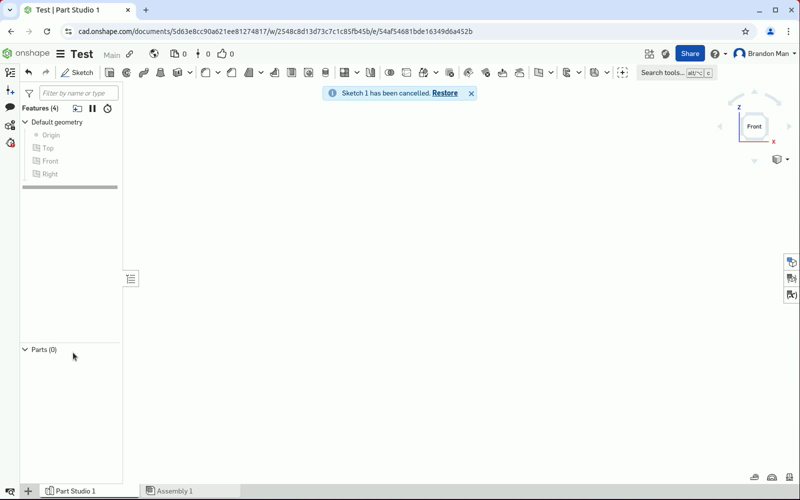
key(shift+y)
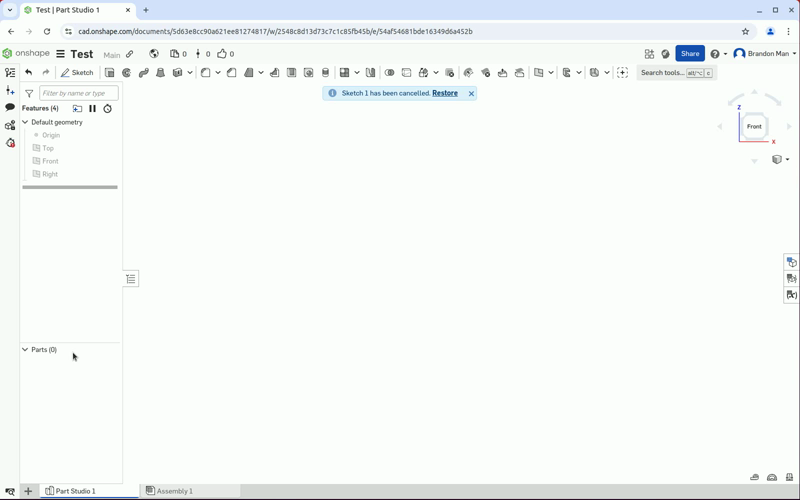
key(shift+s)
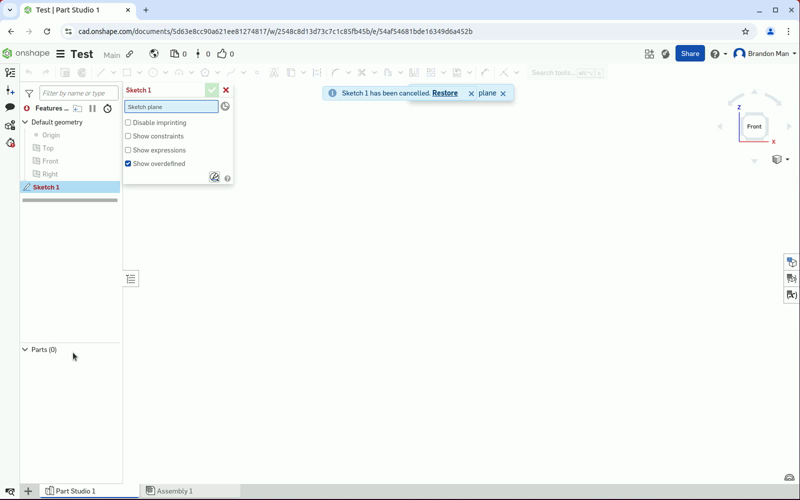
mouse_move(73, 163)
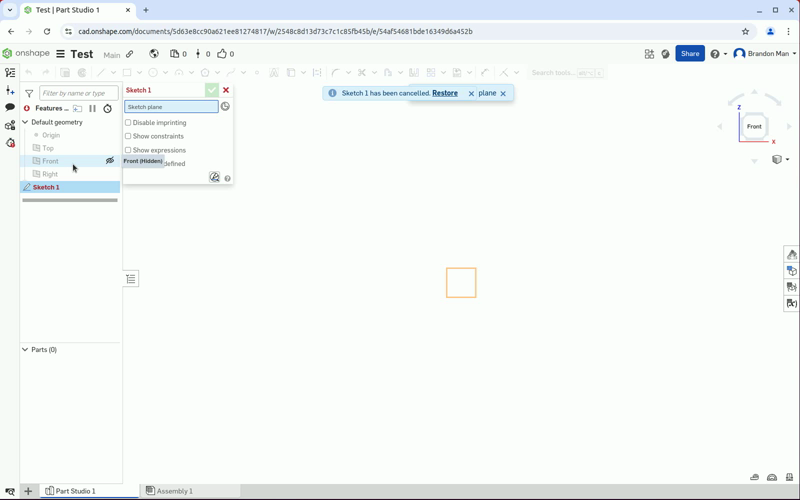
click(73, 163)
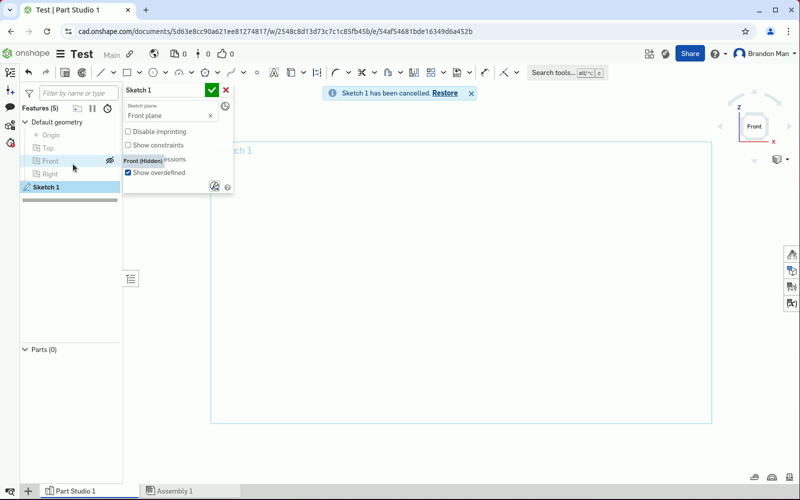
mouse_move(73, 352)
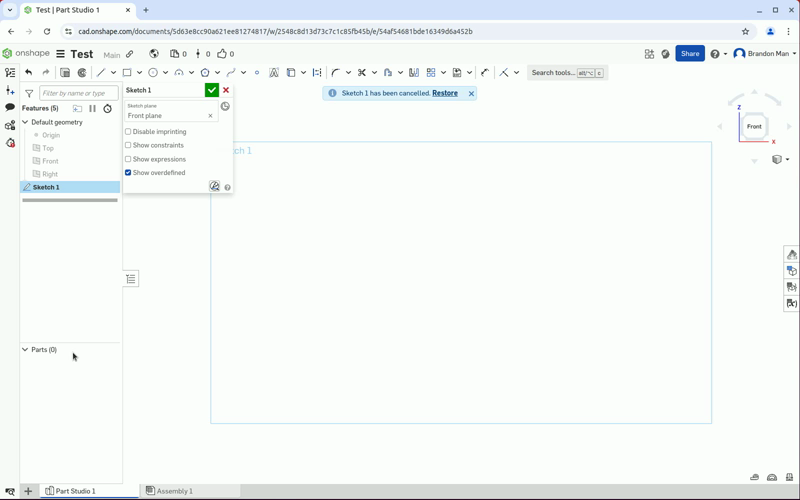
key(y)
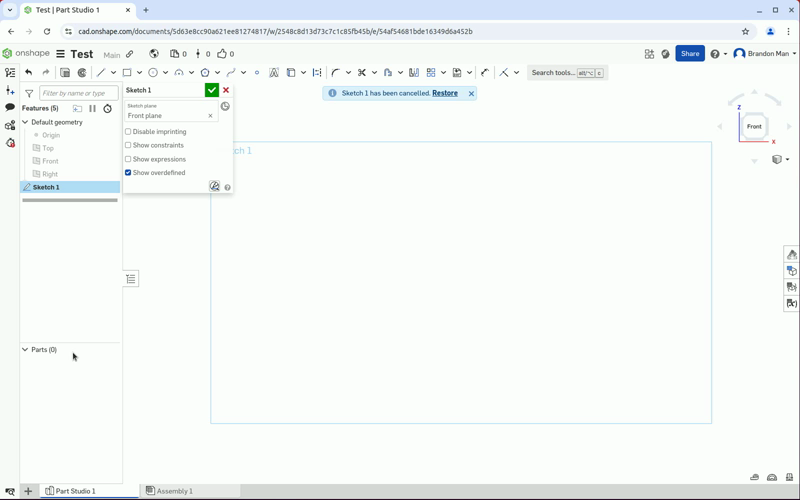
key(l)
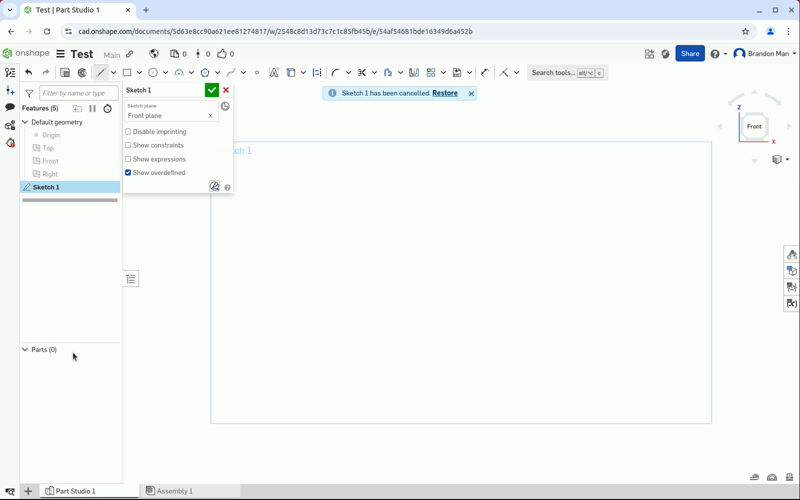
key_down(shift)
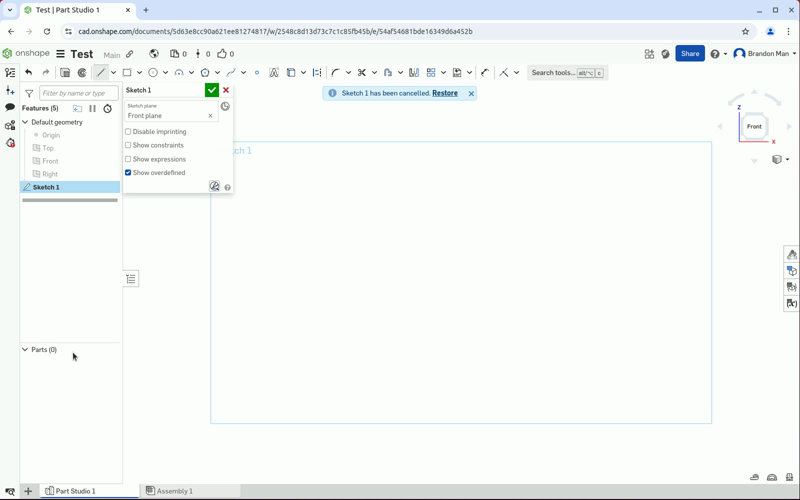
mouse_move(423, 356)
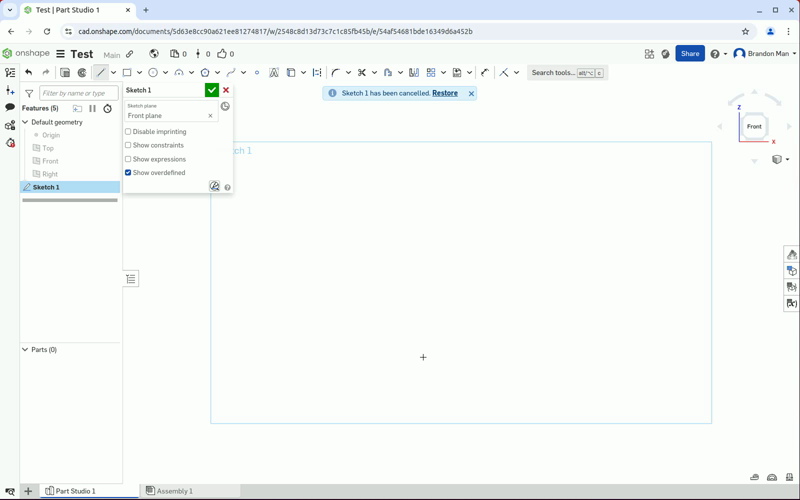
click(423, 356)
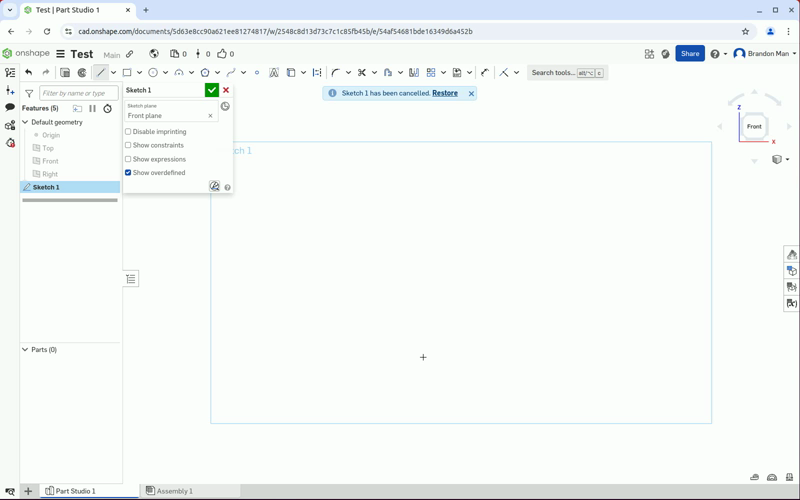
key_up(shift)
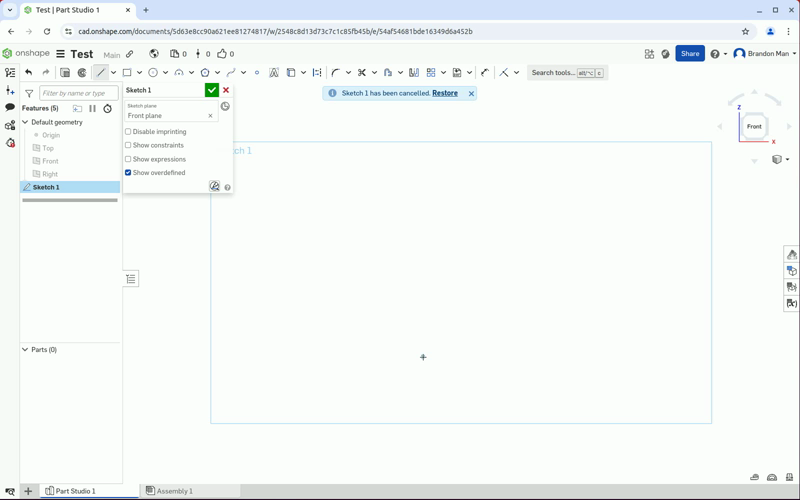
key_down(shift)
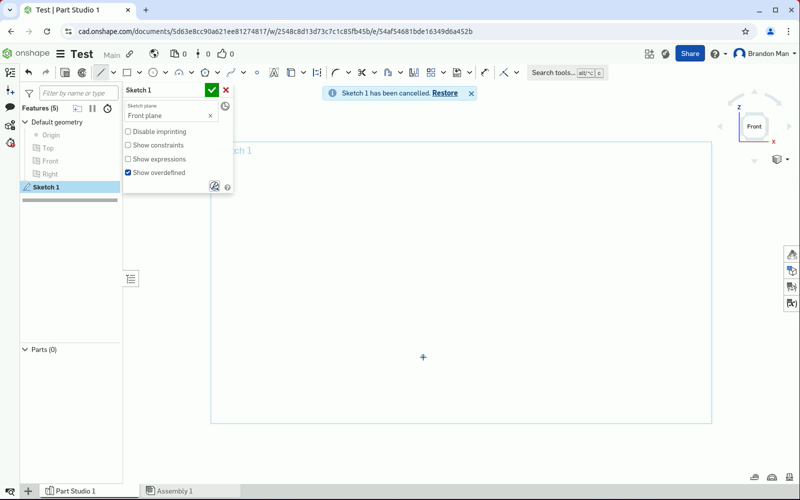
mouse_move(506, 356)
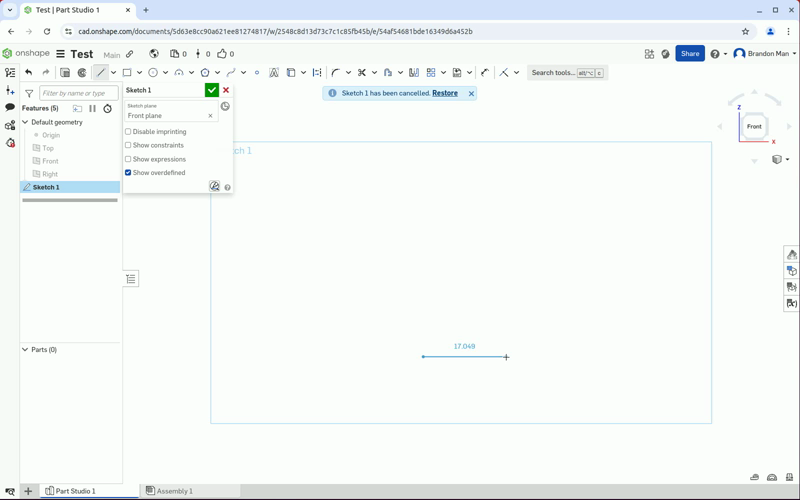
click(506, 356)
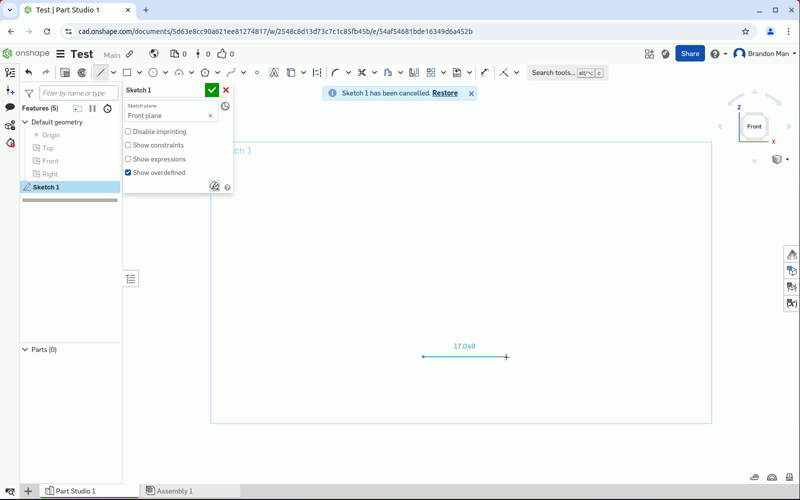
key_up(shift)
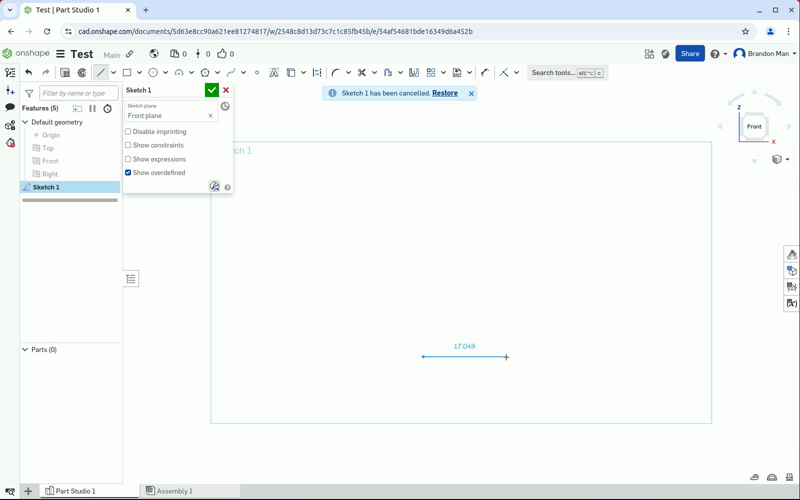
key_down(shift)
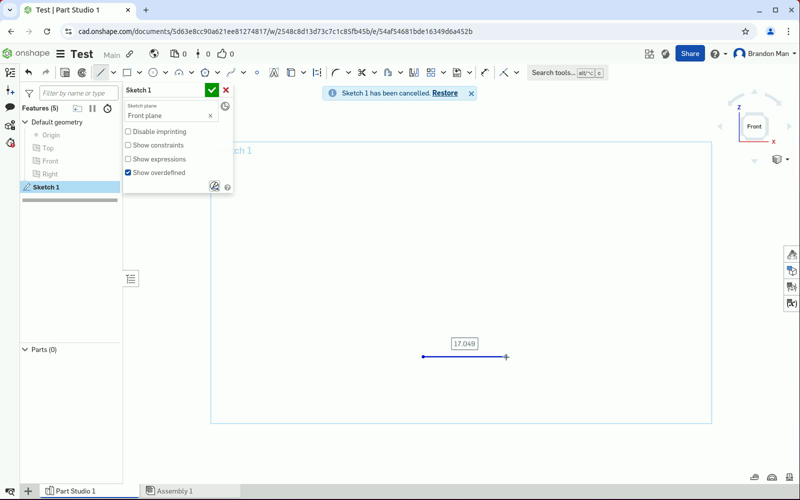
mouse_move(506, 257)
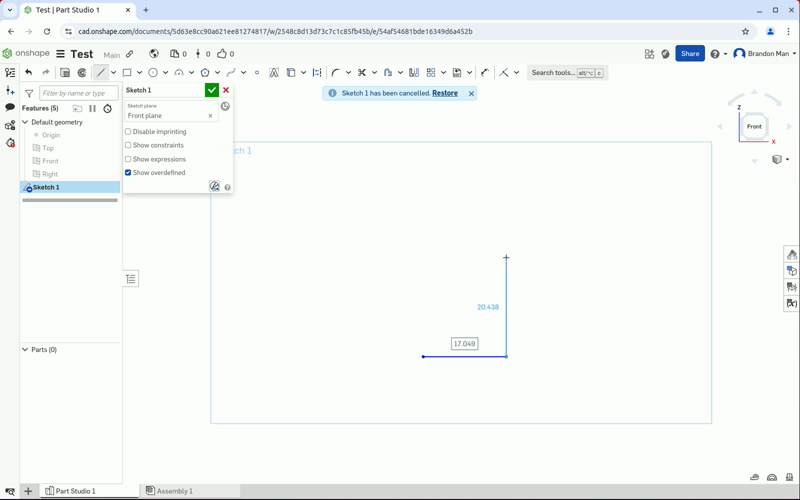
click(506, 257)
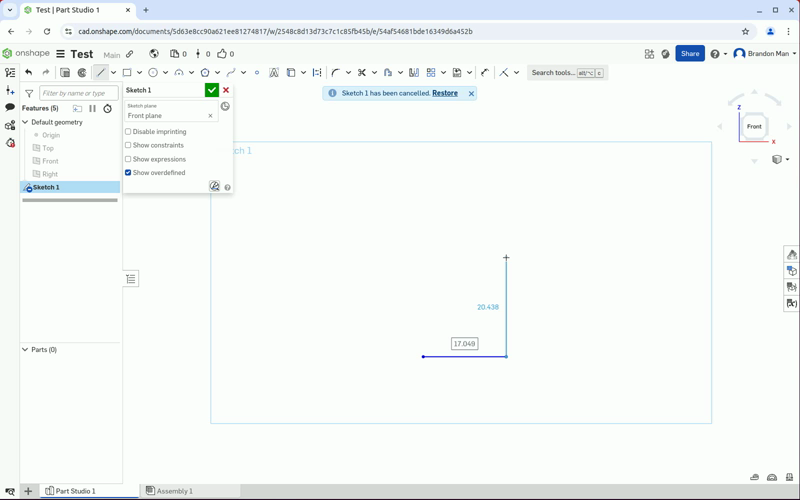
key_up(shift)
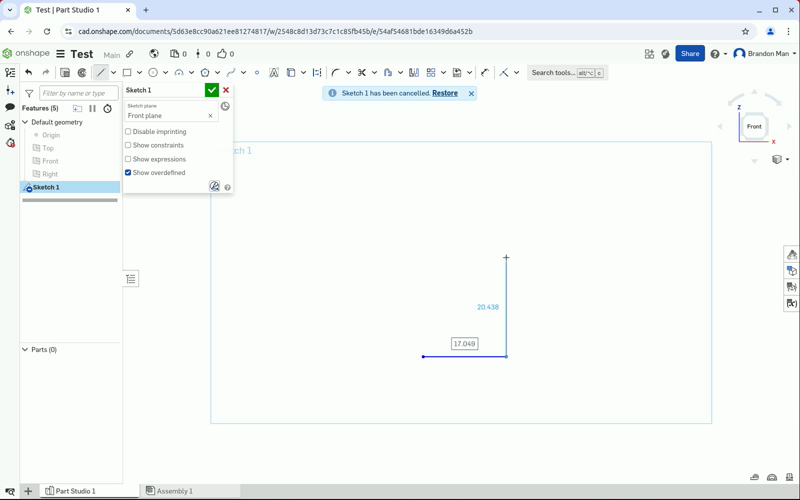
key_down(shift)
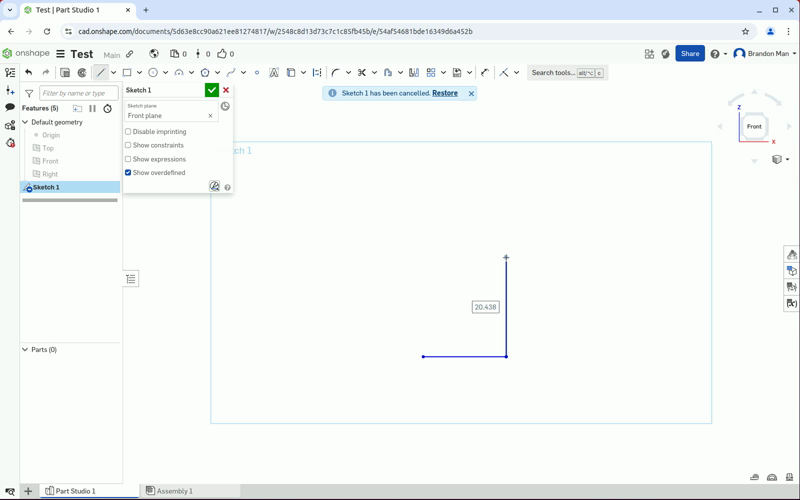
mouse_move(423, 257)
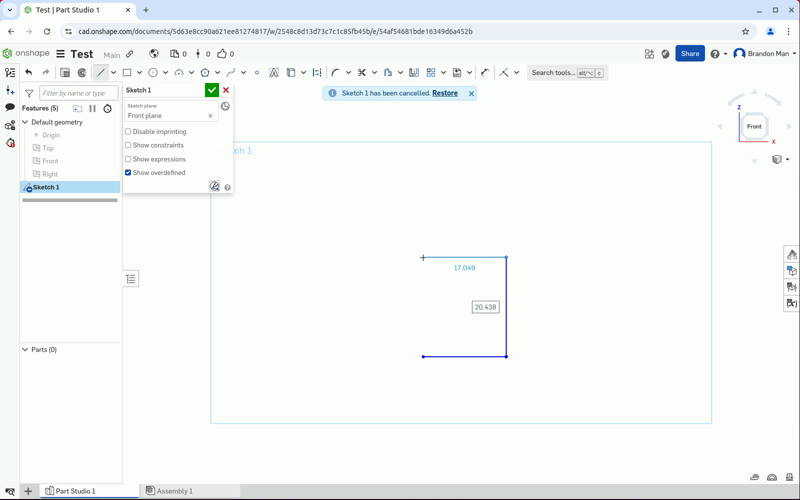
click(423, 257)
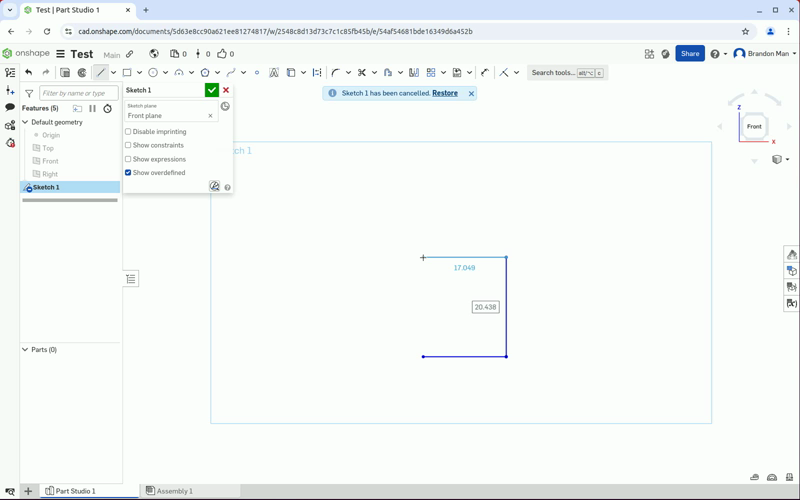
key_up(shift)
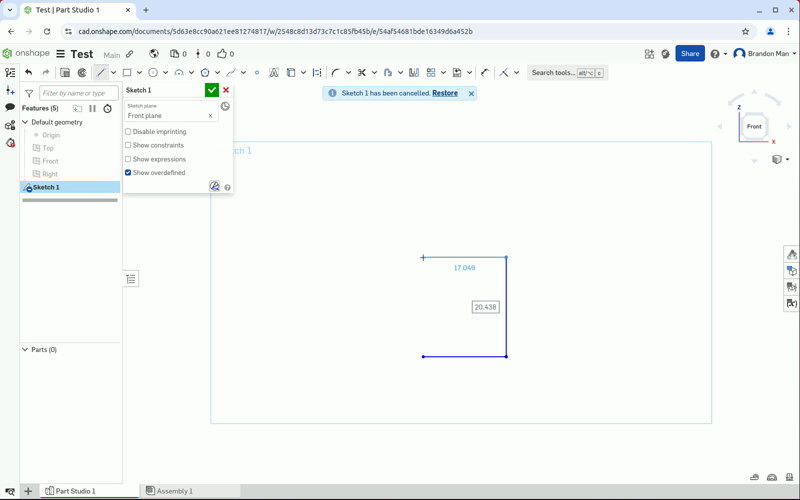
key_down(shift)
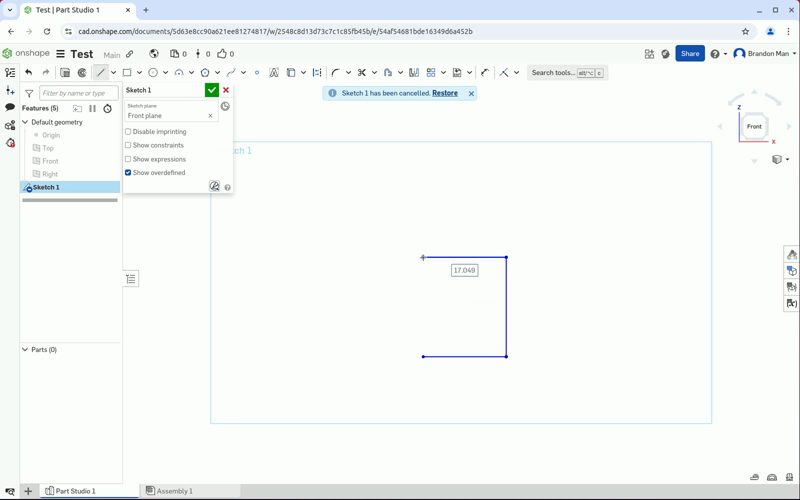
mouse_move(423, 356)
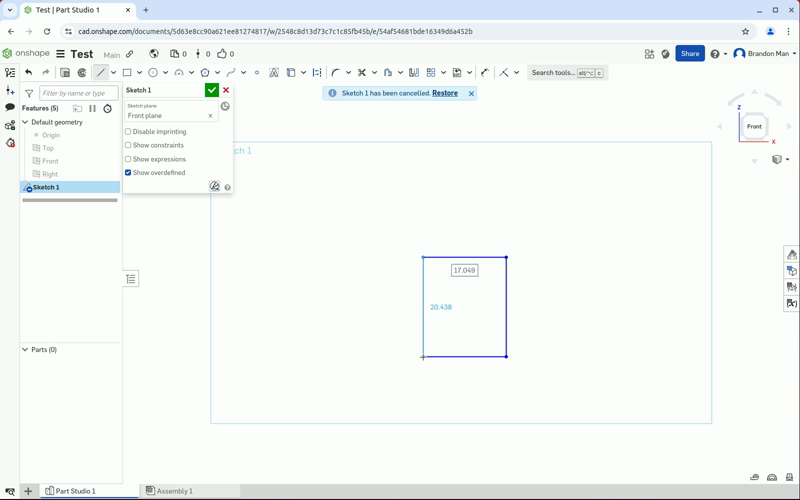
key_up(shift)
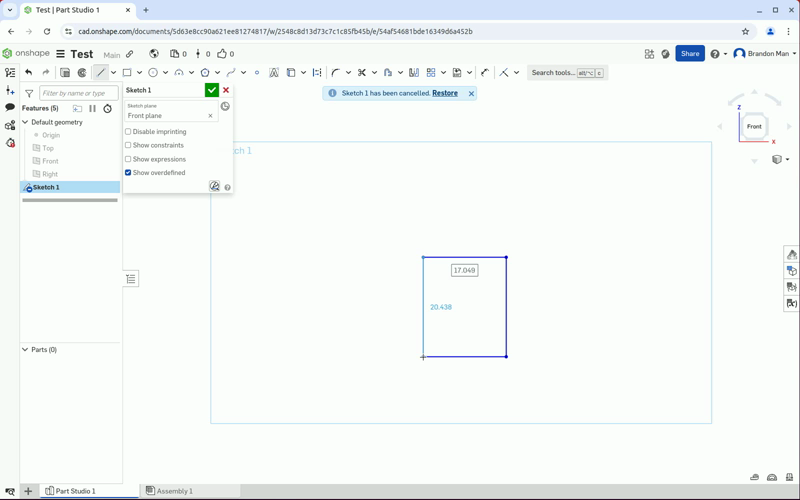
click(423, 356)
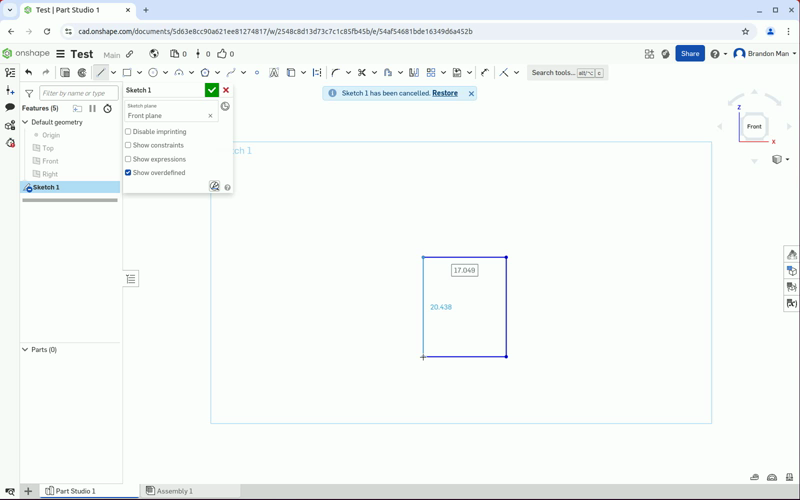
key(esc)
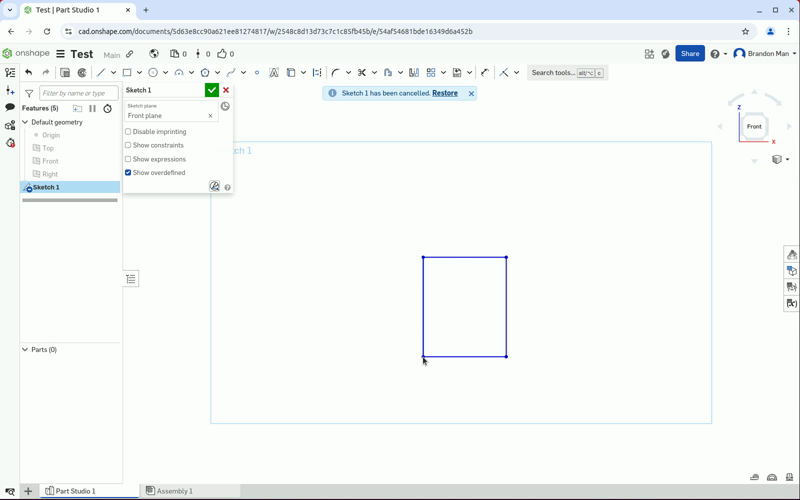
mouse_move(487, 263)
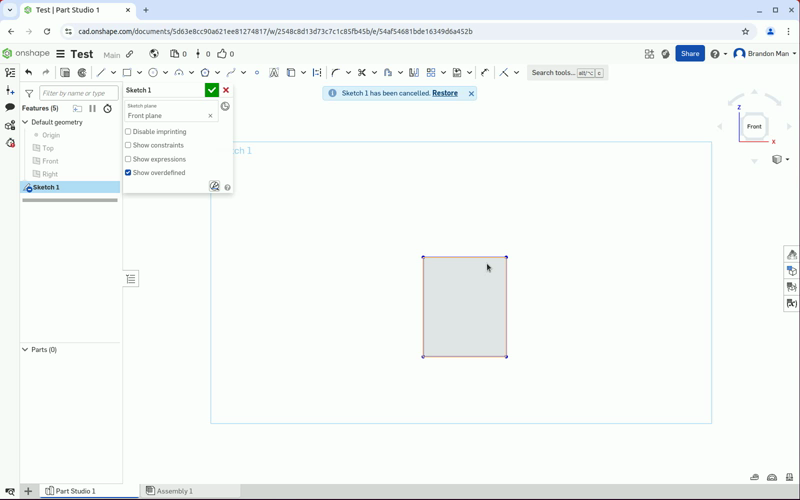
click(487, 263)
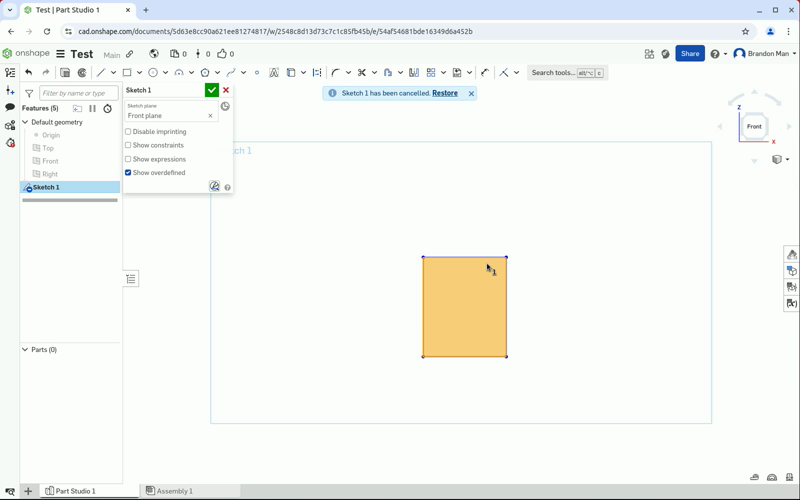
mouse_move(73, 352)
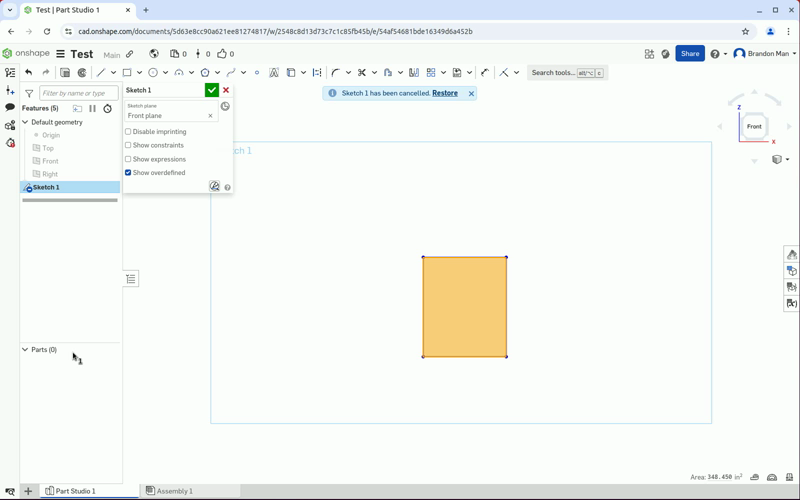
key(shift+y)
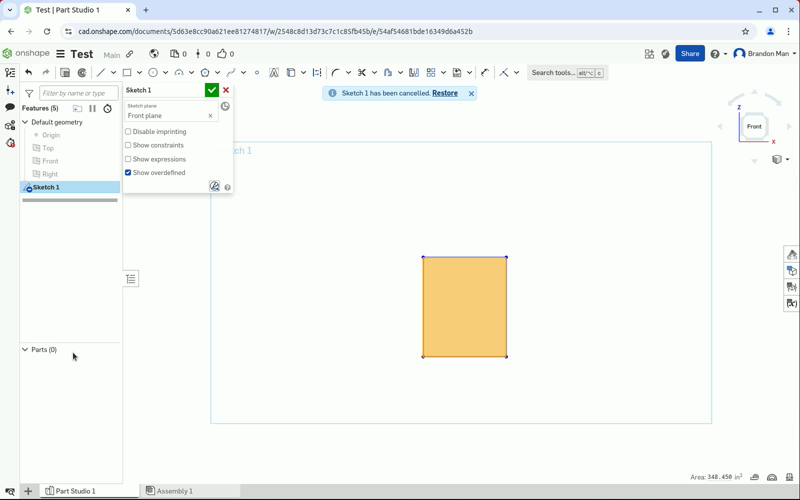
key(shift+e)
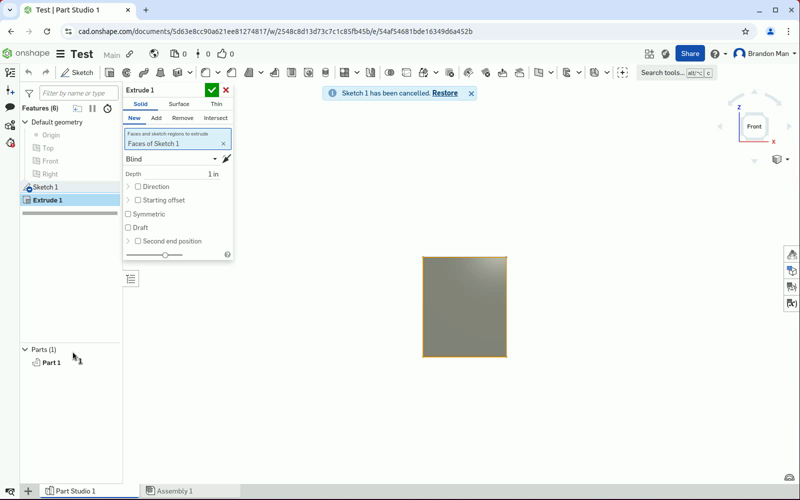
mouse_move(143, 106)
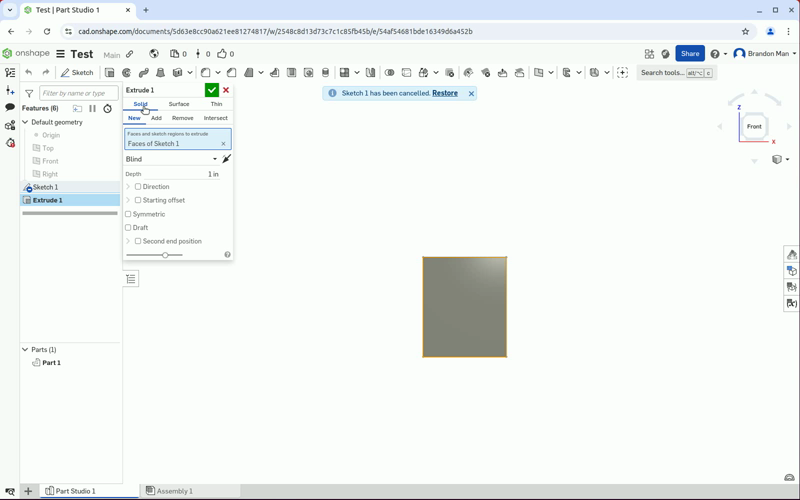
click(143, 106)
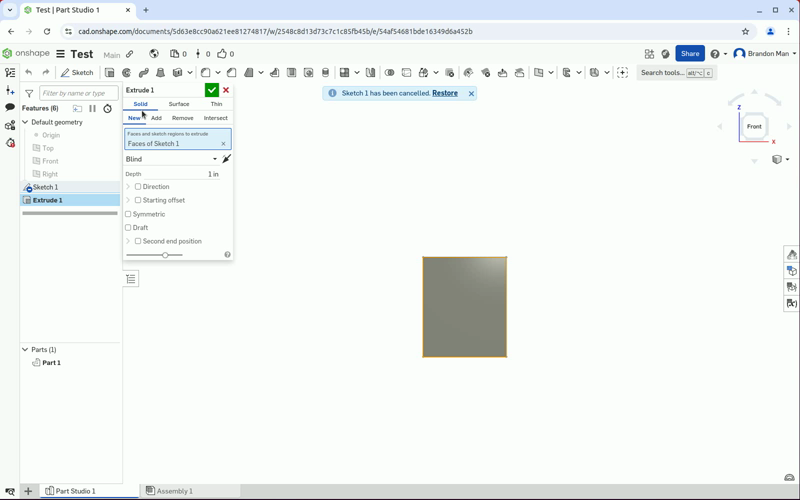
mouse_move(137, 120)
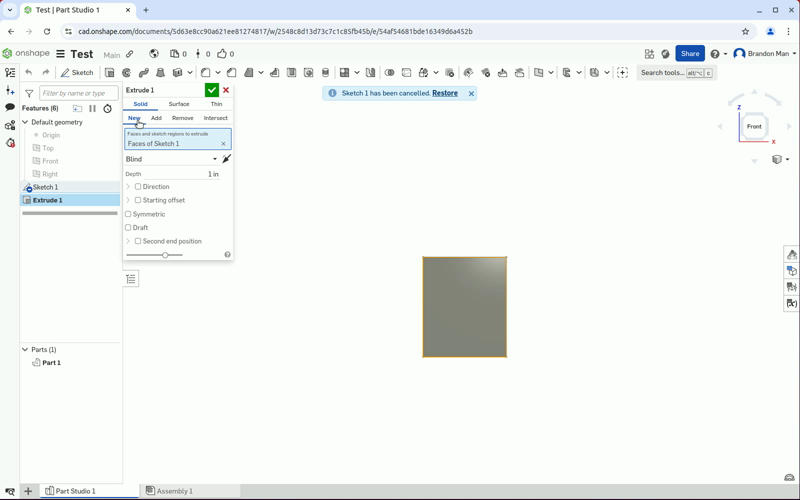
click(137, 120)
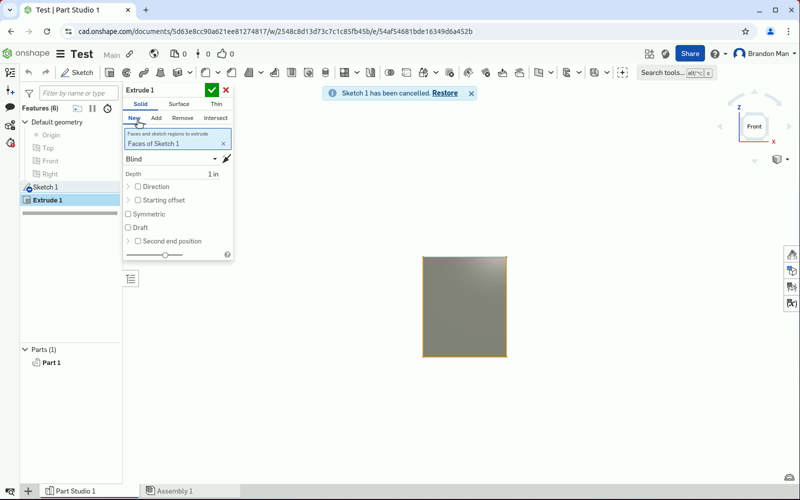
key(tab, 4)
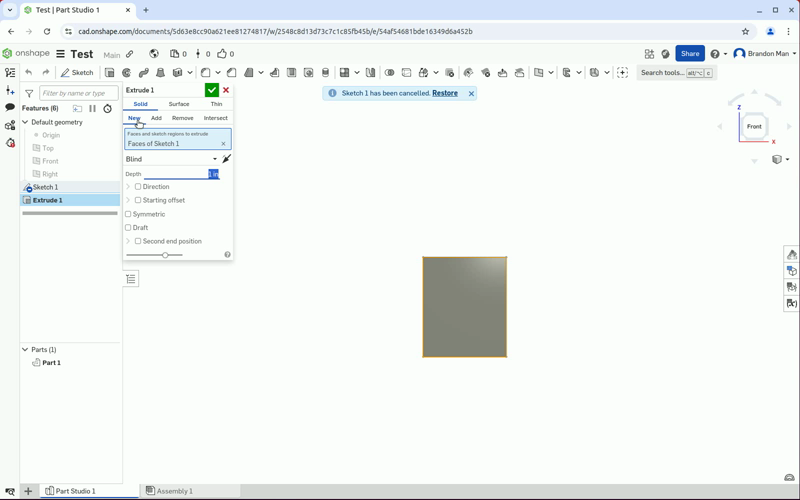
text(13.721)
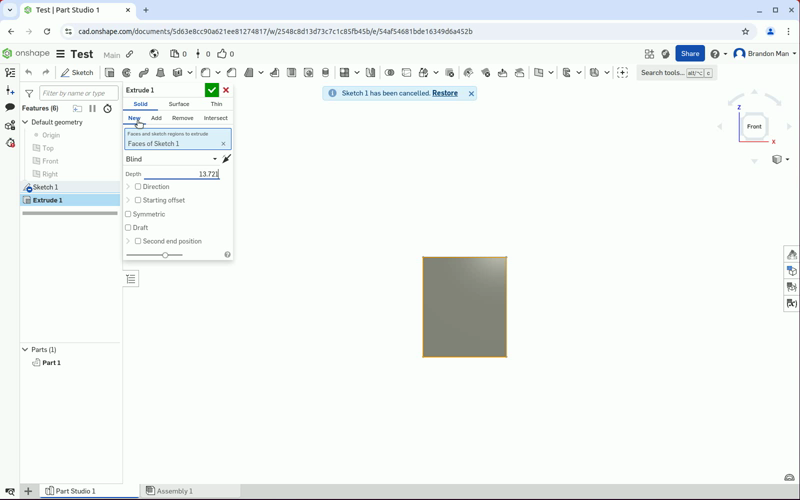
key(enter)
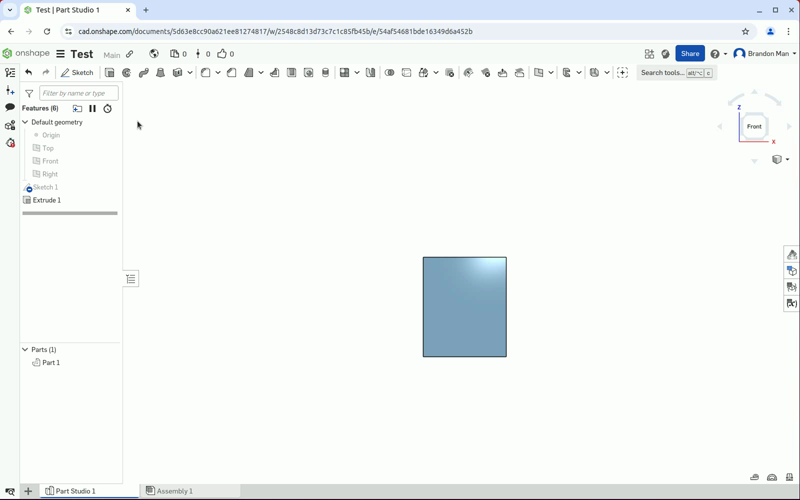
key(shift+h)
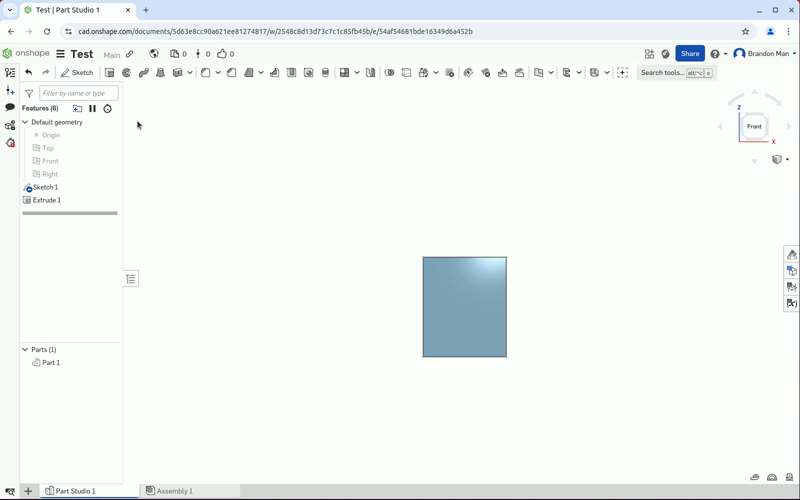
key(shift+h)
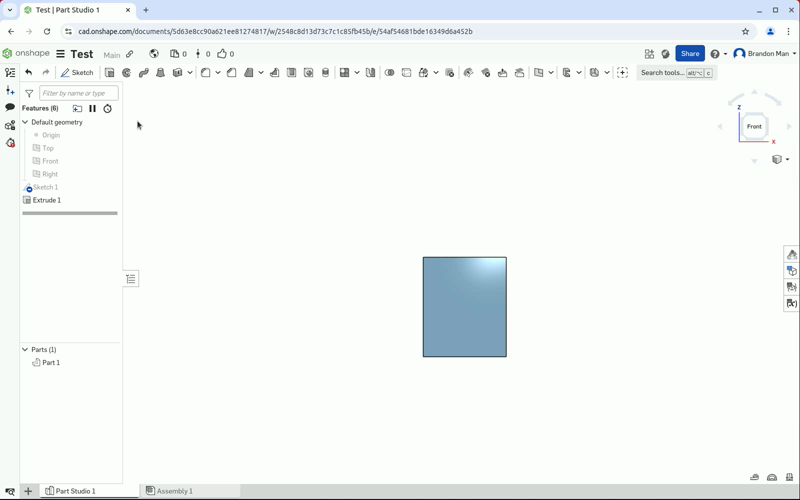
mouse_move(73, 189)
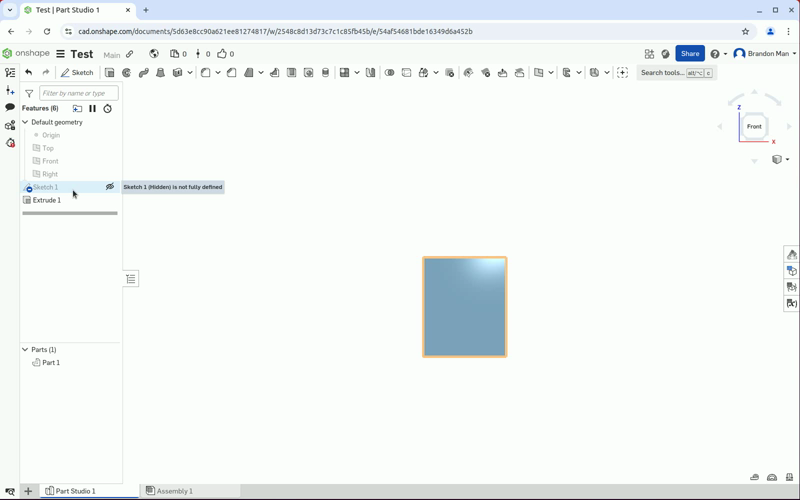
click(73, 189)
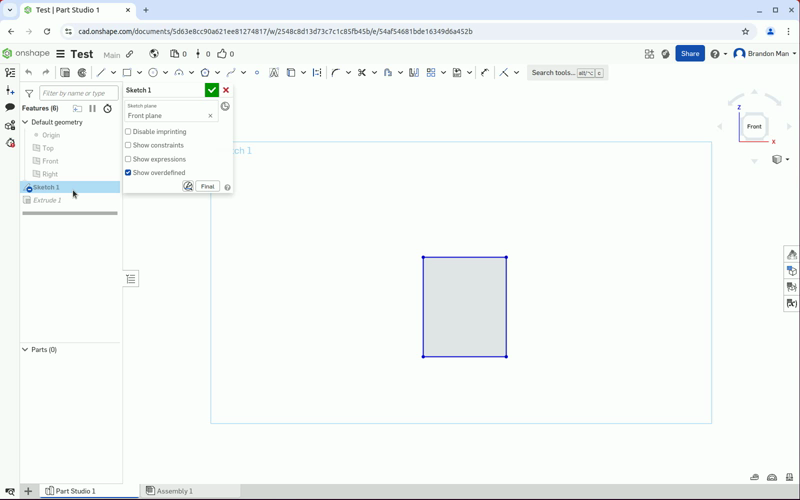
mouse_move(229, 92)
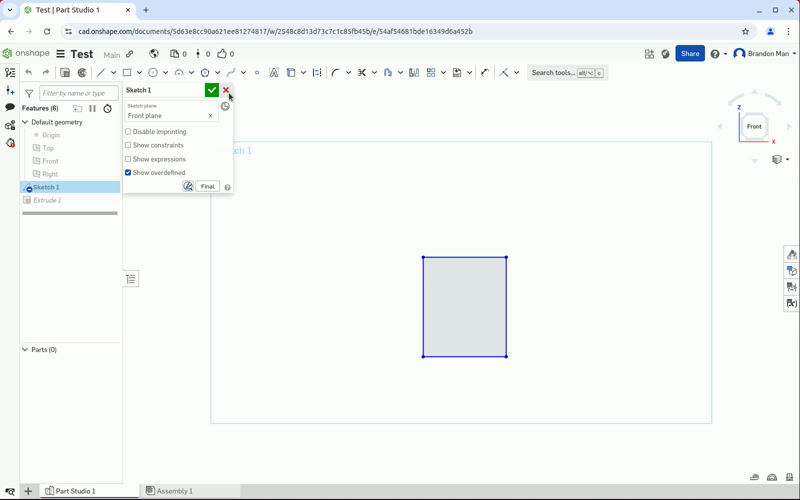
click(229, 92)
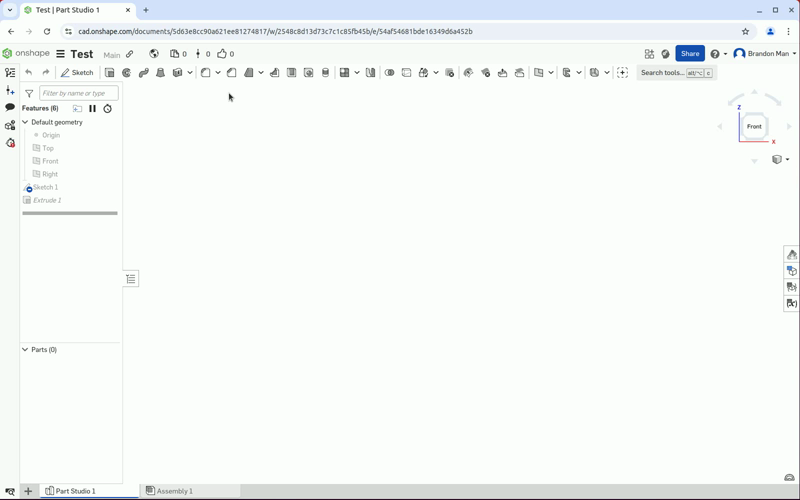
mouse_move(73, 352)
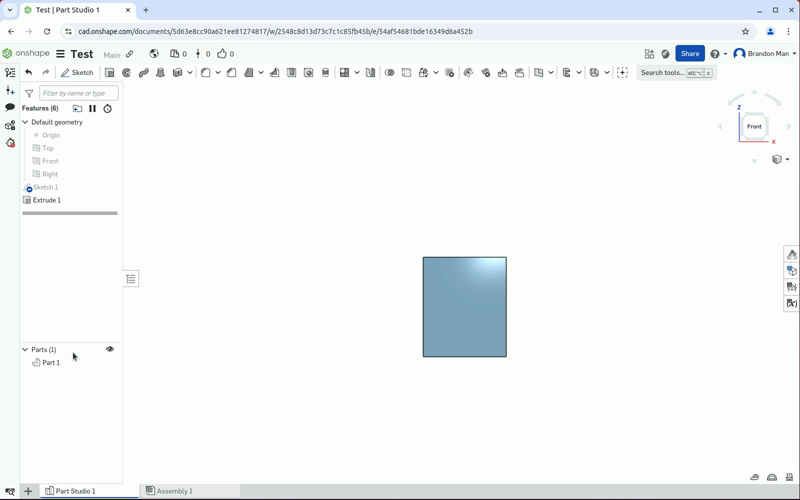
key(y)
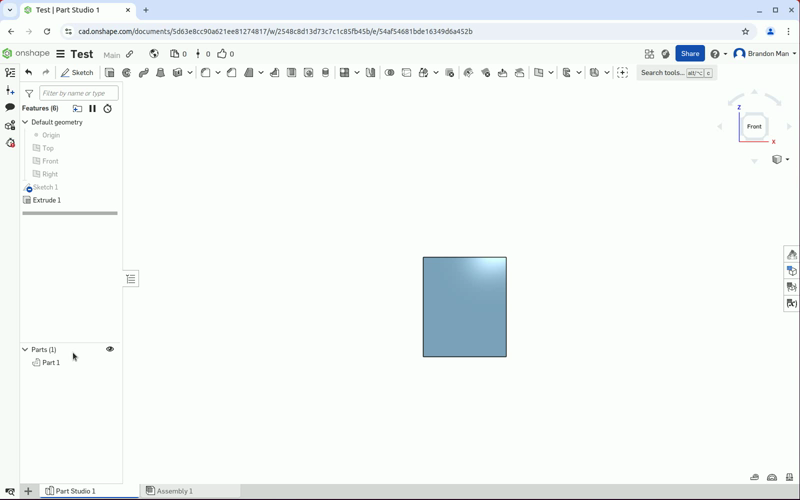
key(shift+p)
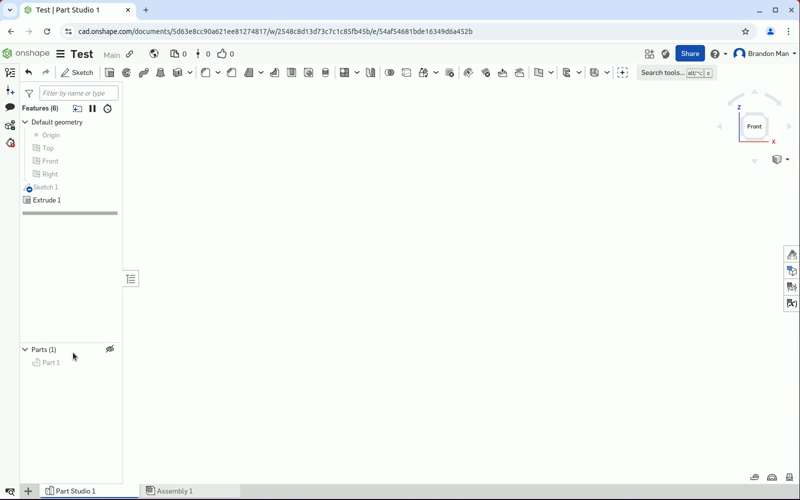
key(space)
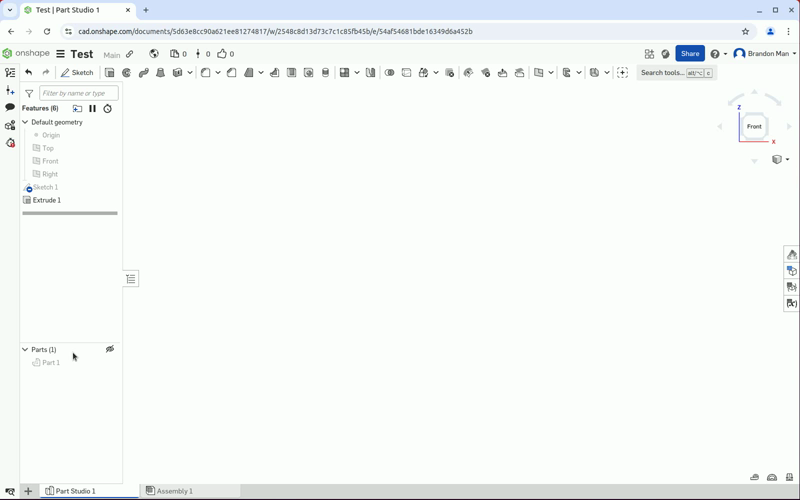
key_down(shift)
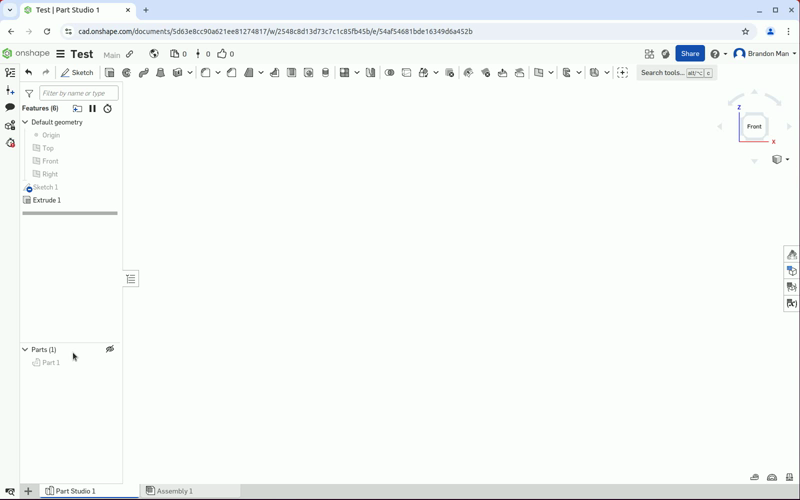
key(left)
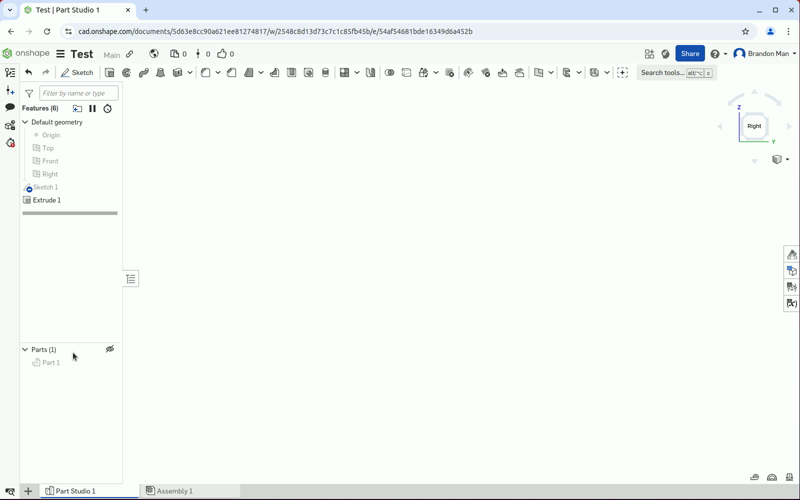
key_up(shift)
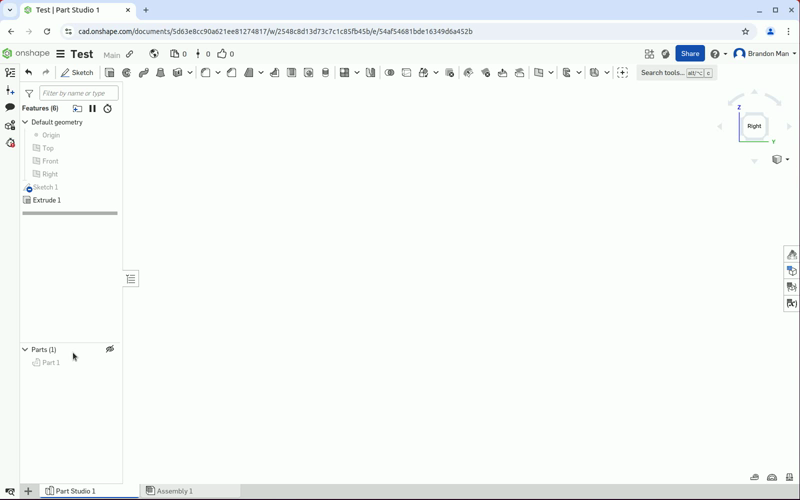
mouse_move(73, 352)
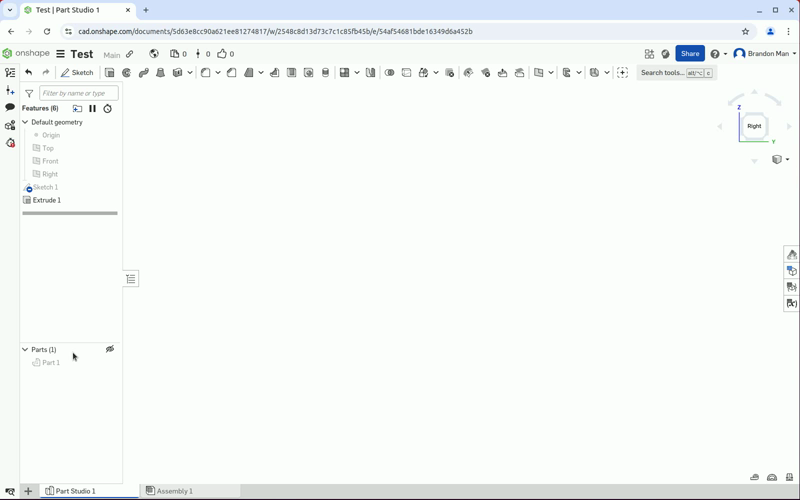
key(shift+y)
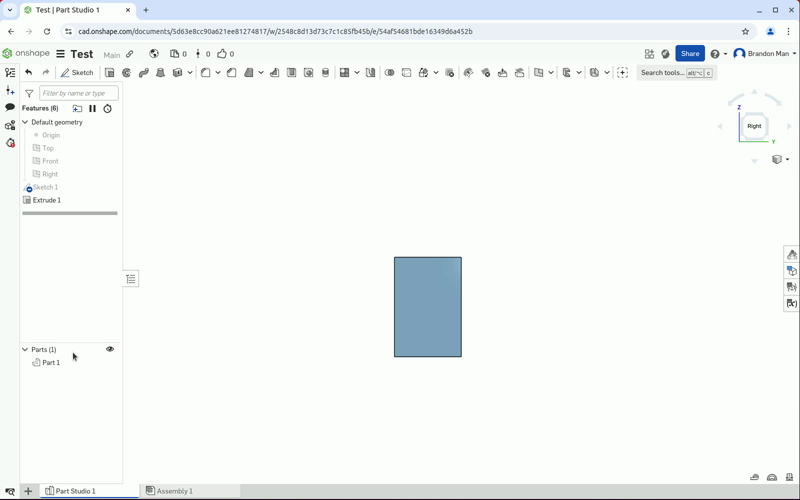
mouse_move(541, 75)
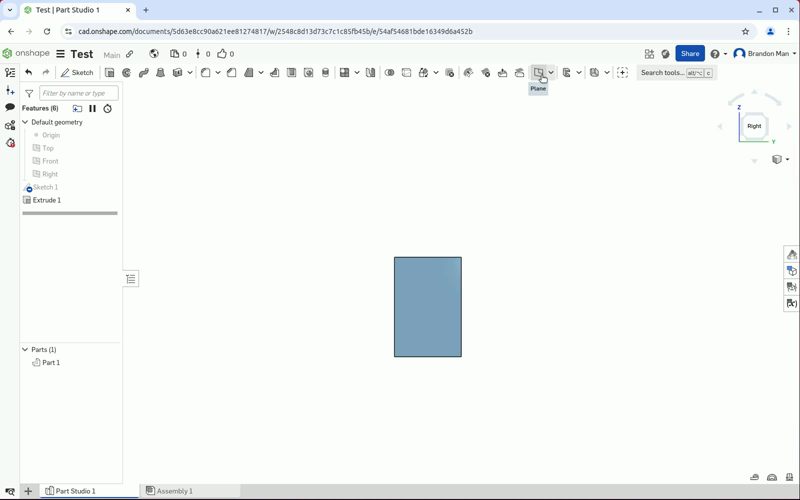
click(541, 75)
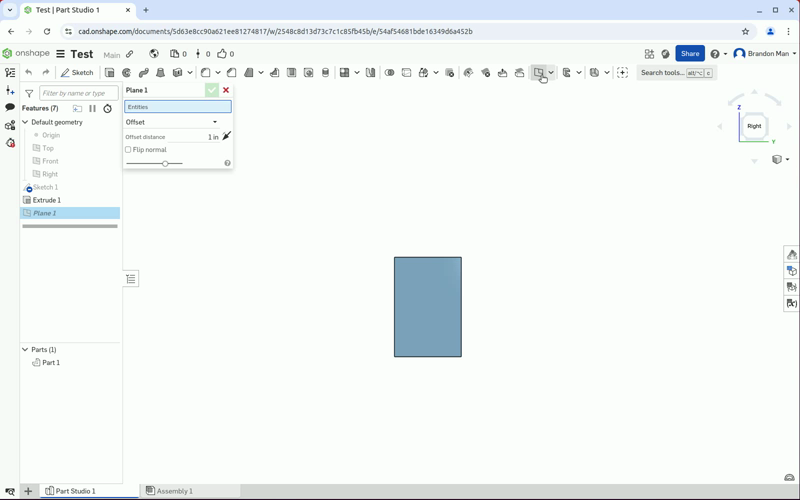
mouse_move(73, 176)
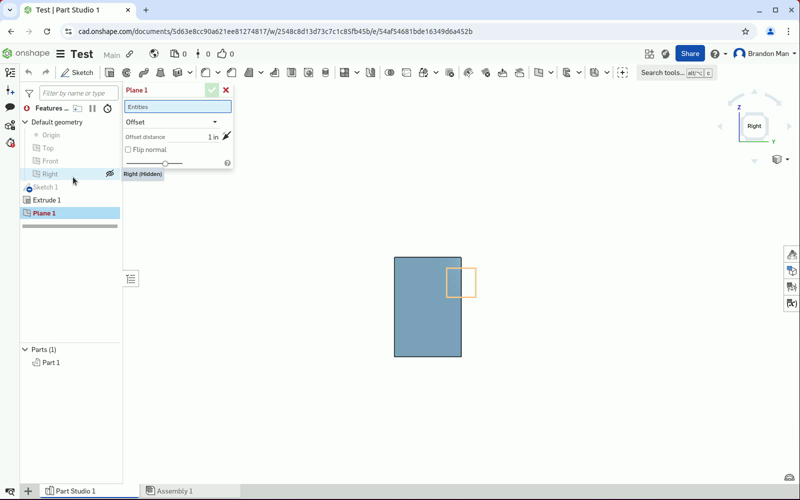
click(73, 176)
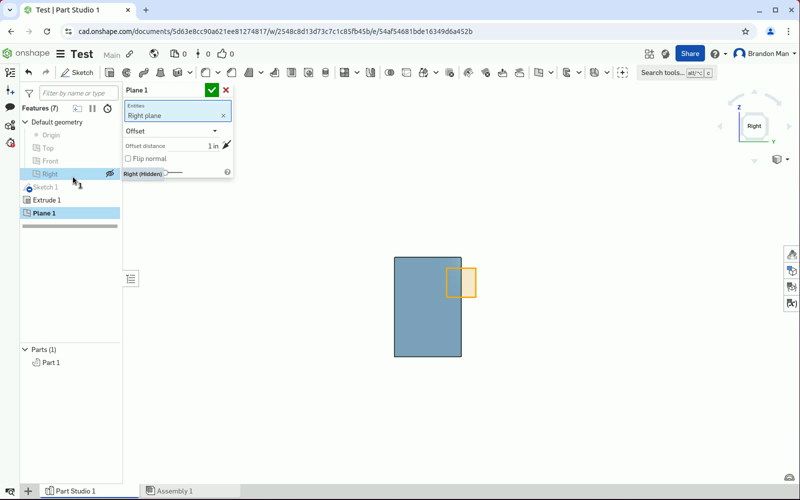
key(tab, 2)
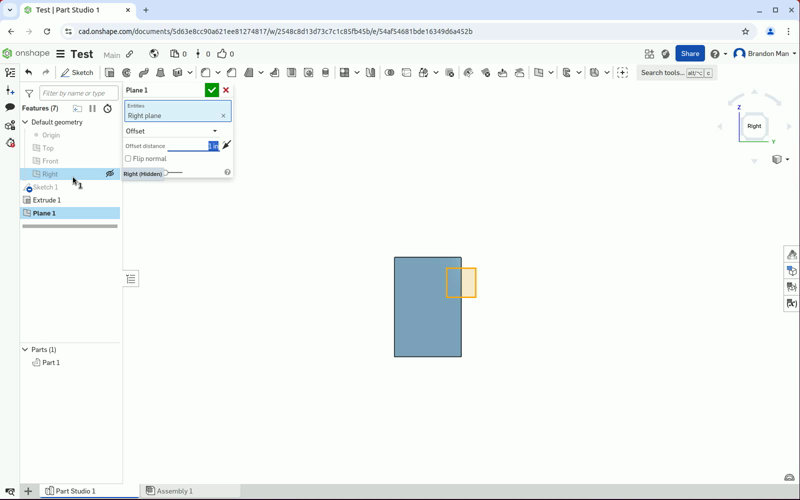
text(9.397)
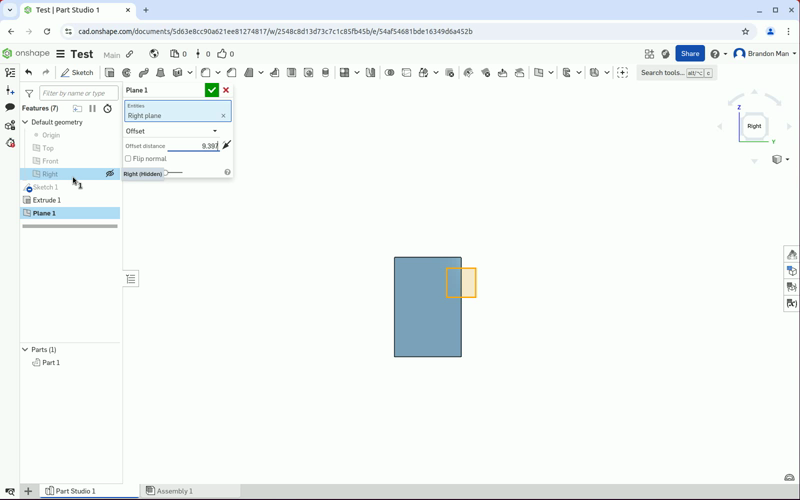
key(enter, 2)
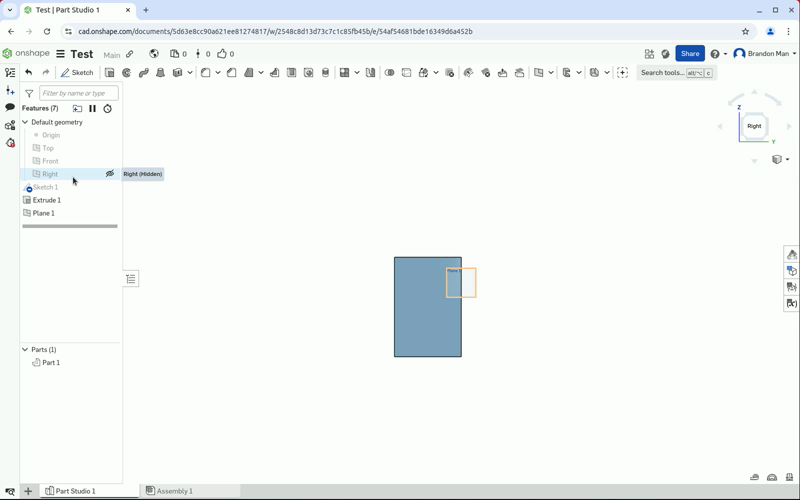
key(shift+s)
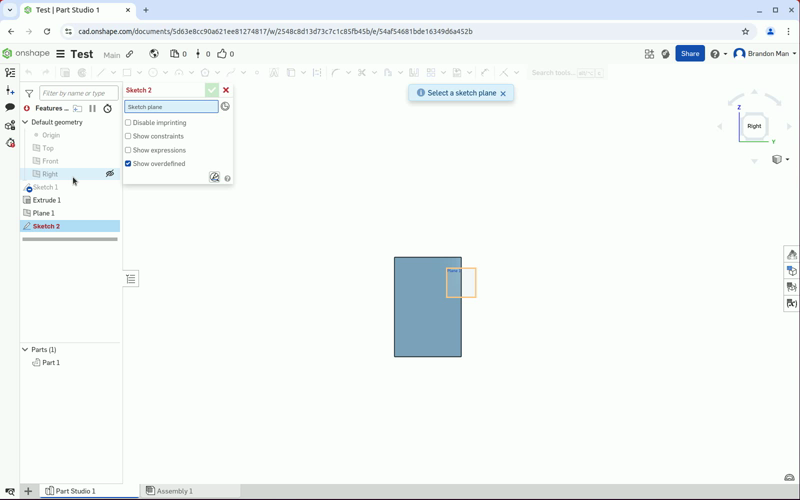
mouse_move(73, 215)
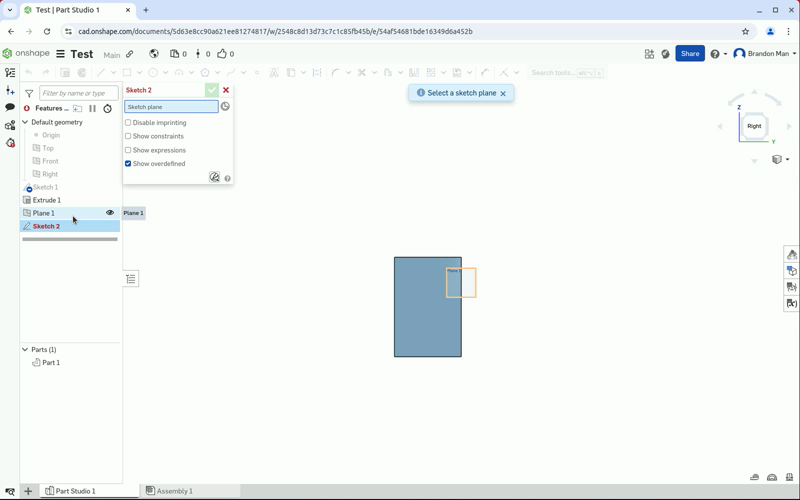
click(73, 215)
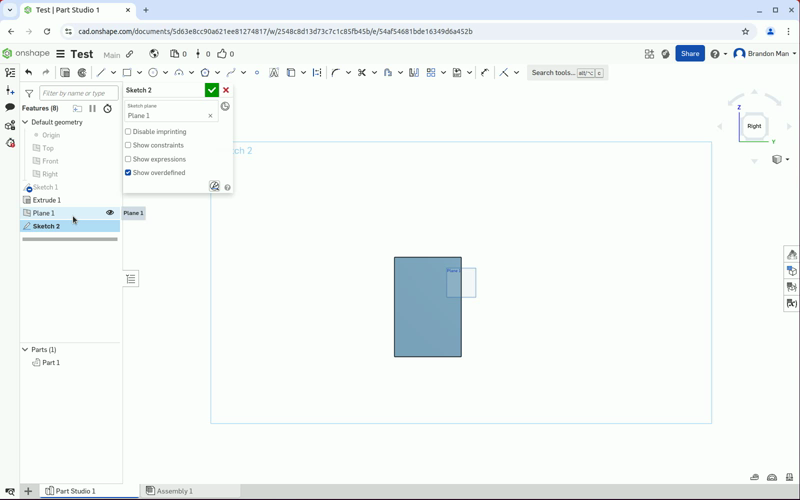
mouse_move(73, 352)
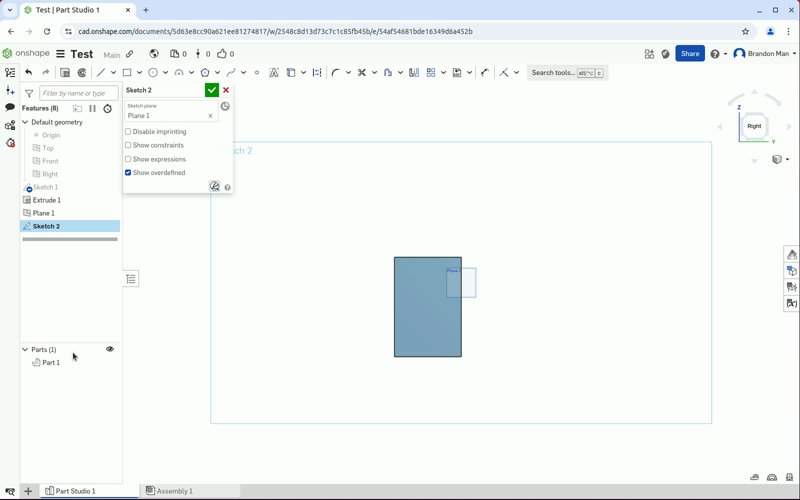
key(y)
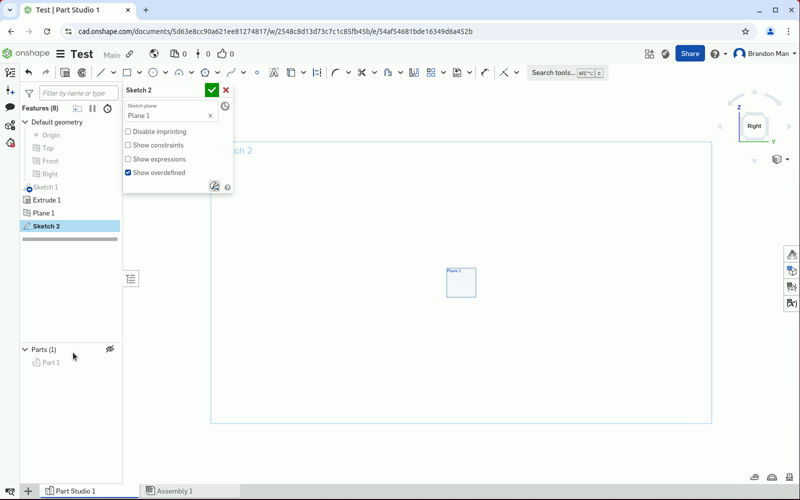
key(l)
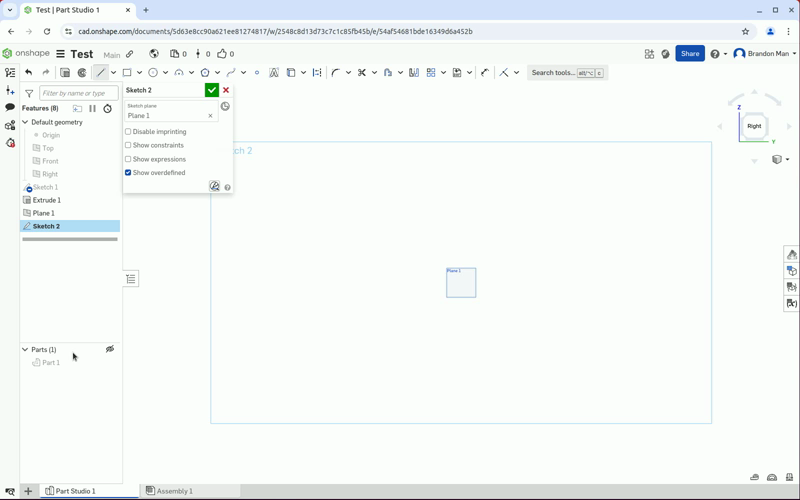
key_down(shift)
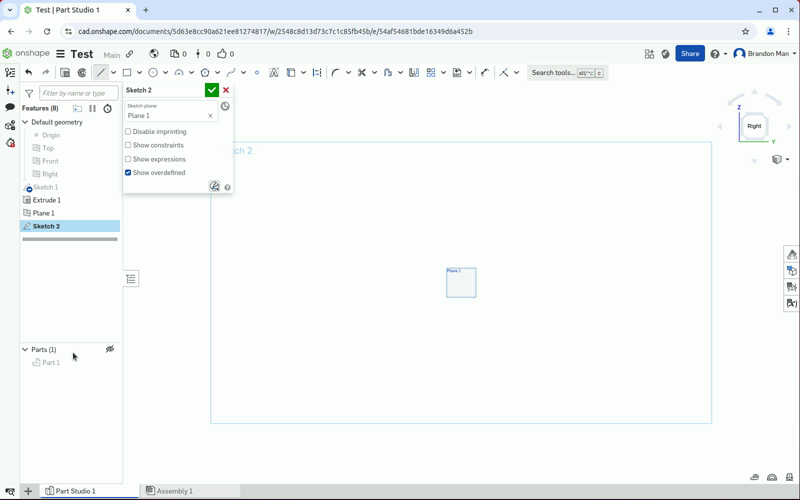
mouse_move(393, 356)
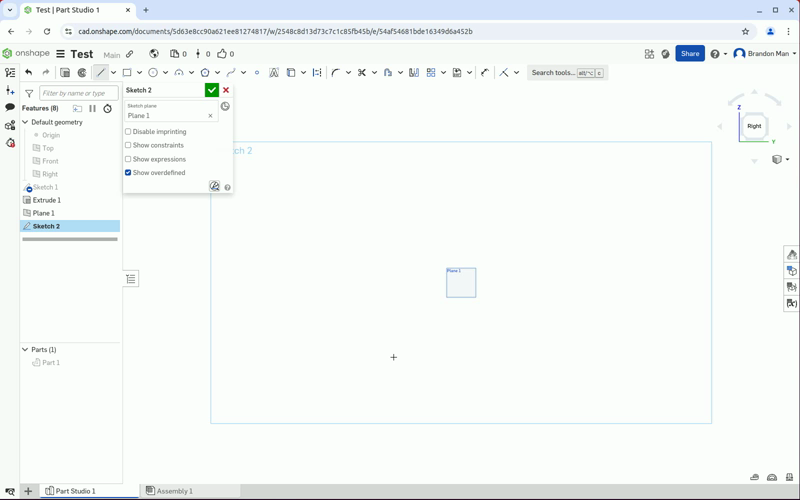
click(393, 356)
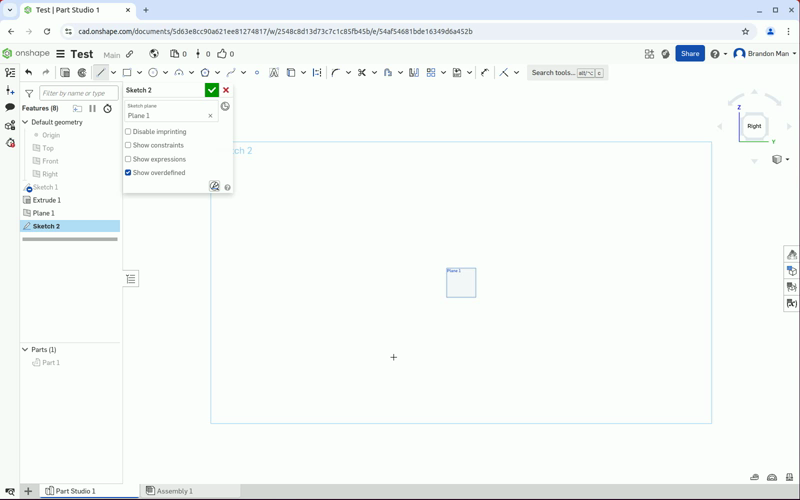
key_up(shift)
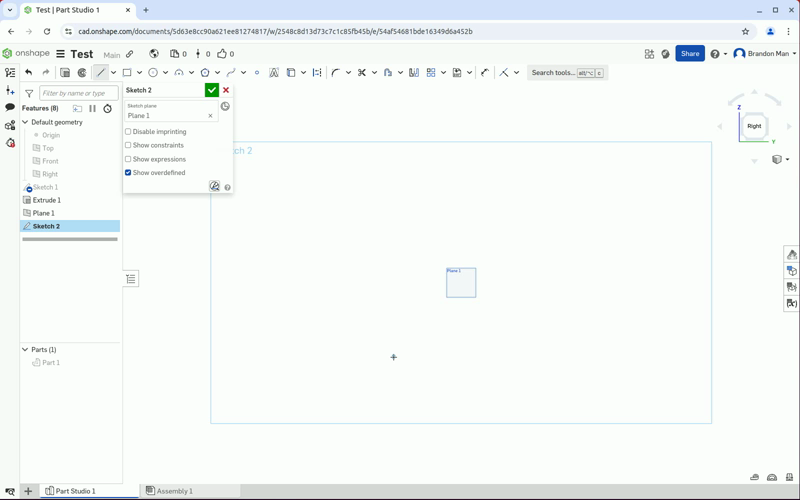
key_down(shift)
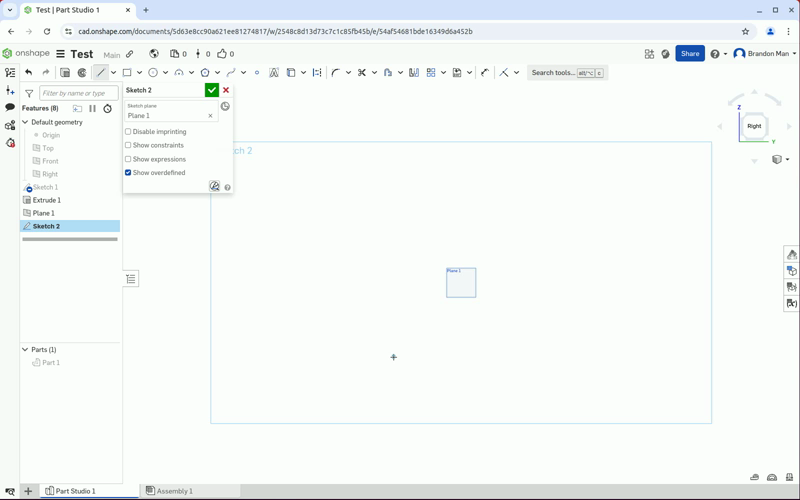
mouse_move(461, 356)
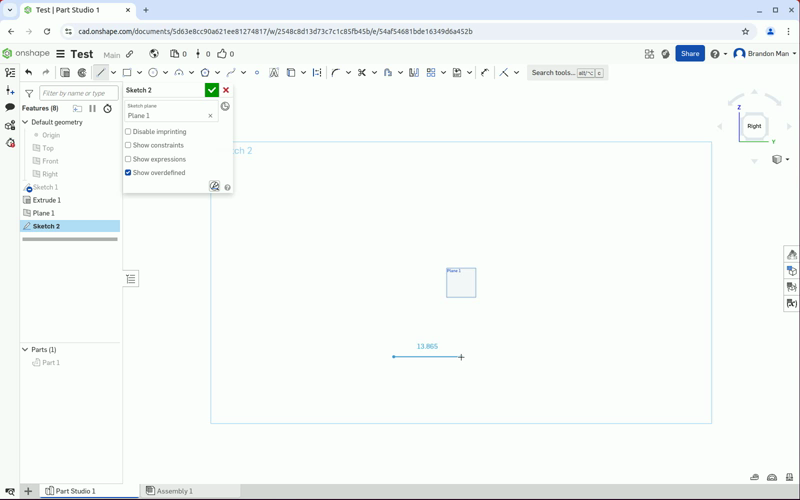
click(461, 356)
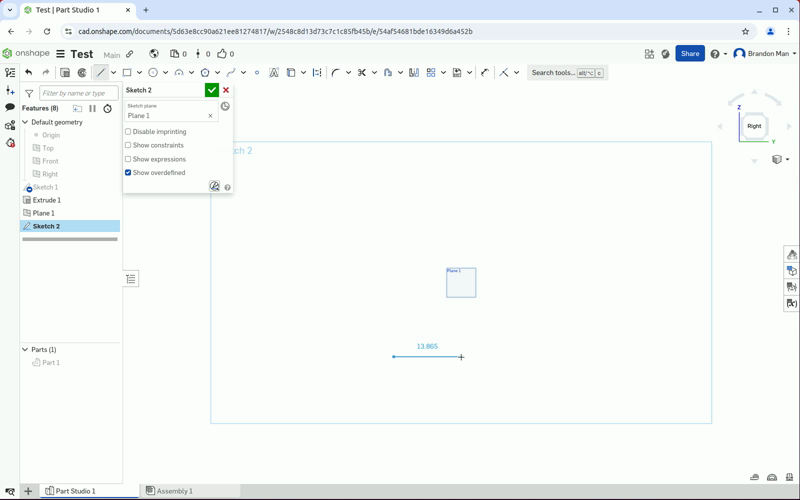
key_up(shift)
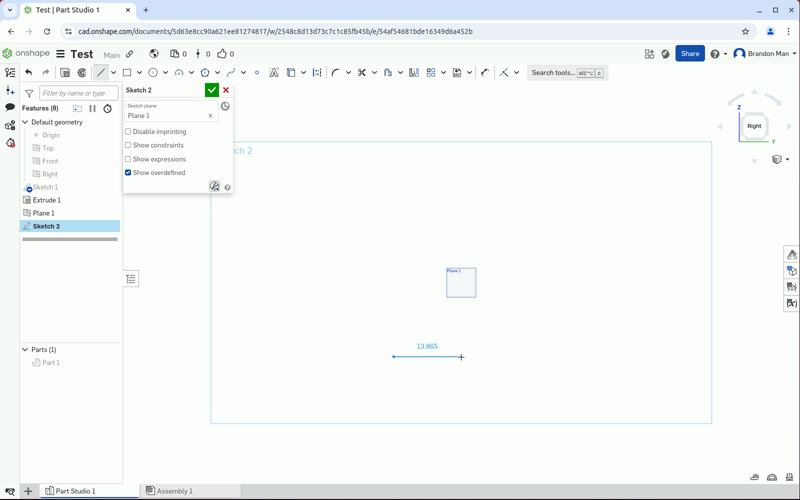
key_down(shift)
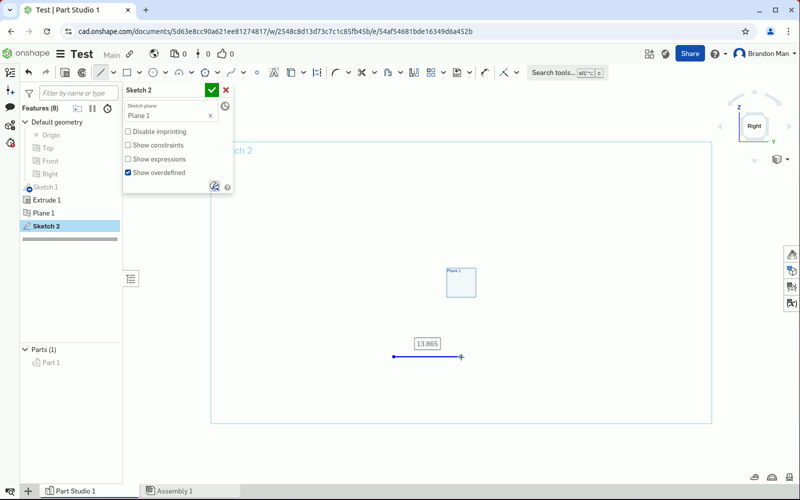
mouse_move(491, 356)
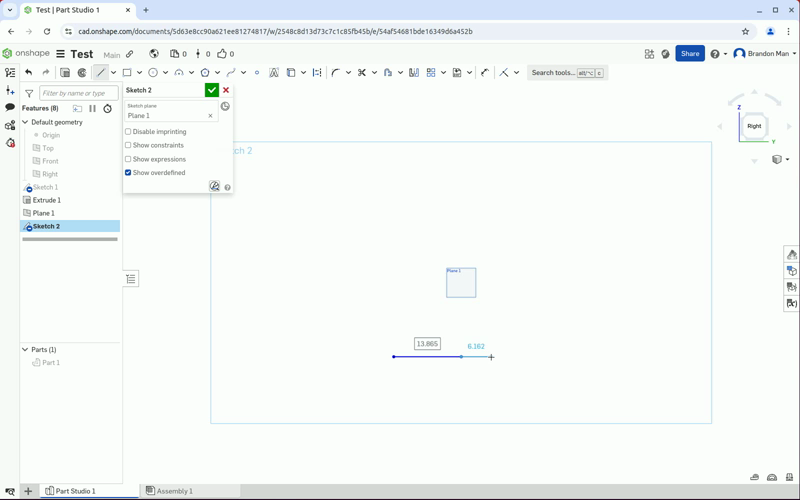
mouse_move(461, 322)
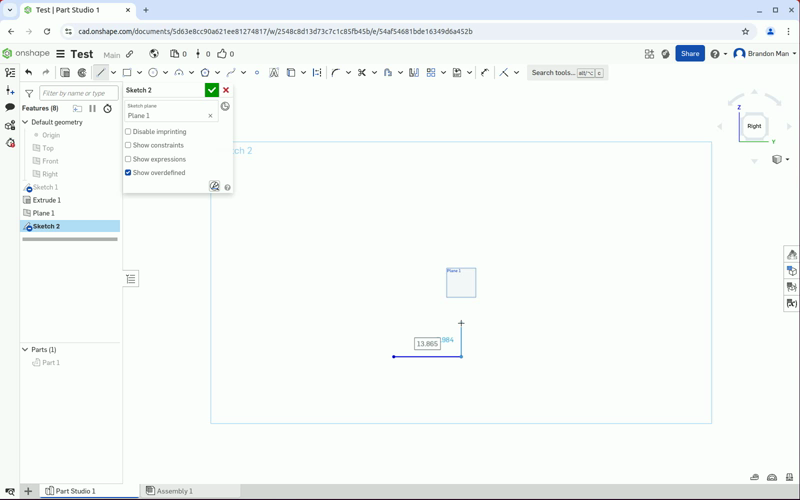
click(461, 322)
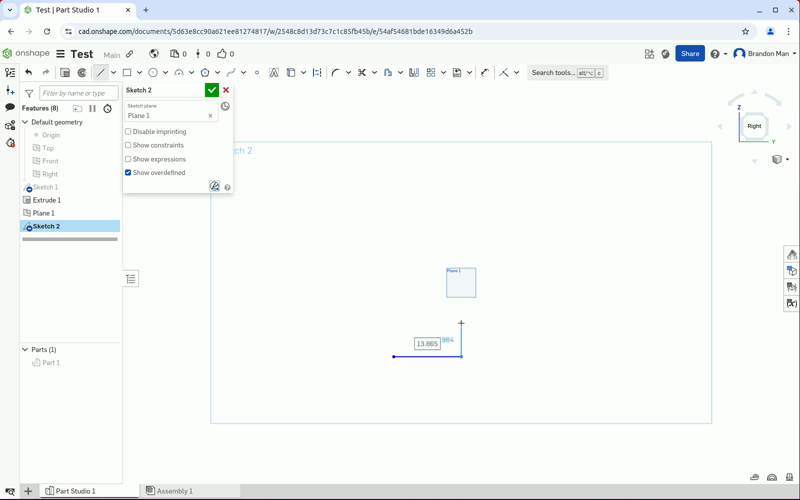
key_up(shift)
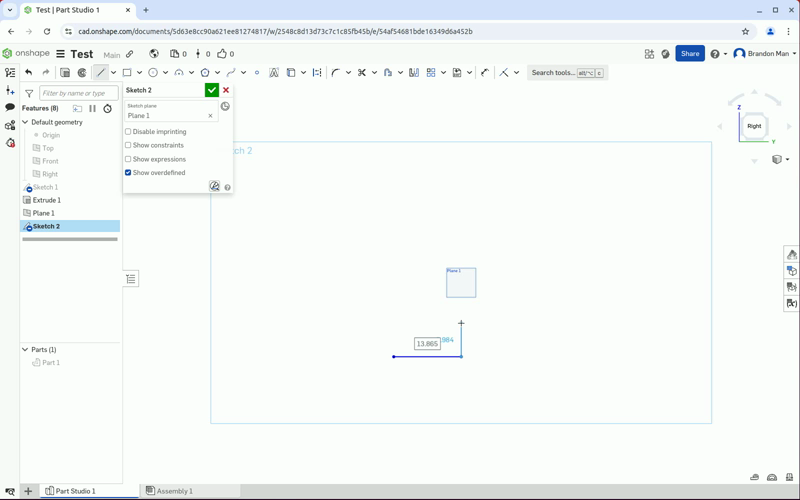
key_down(shift)
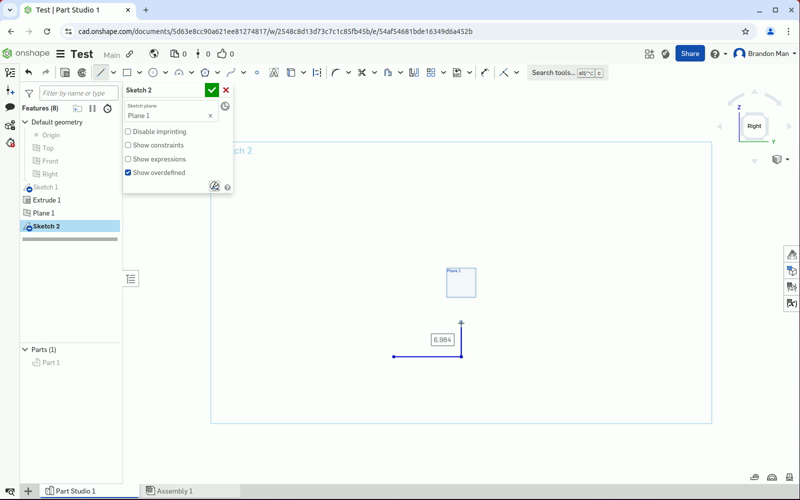
mouse_move(393, 322)
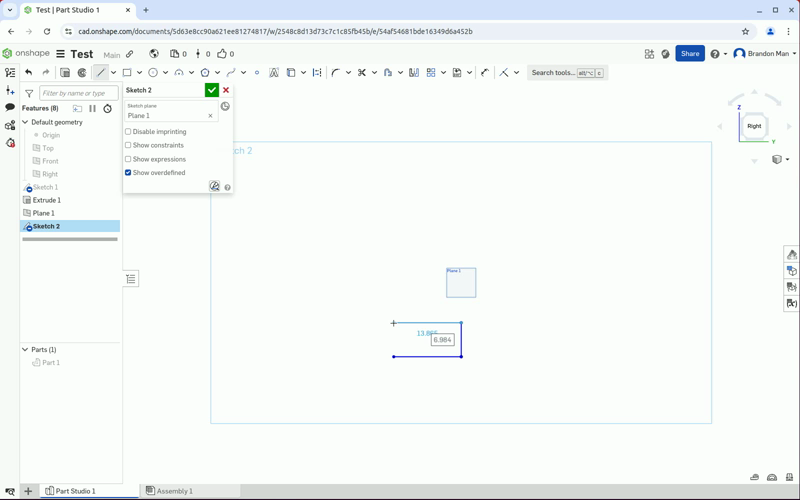
click(393, 322)
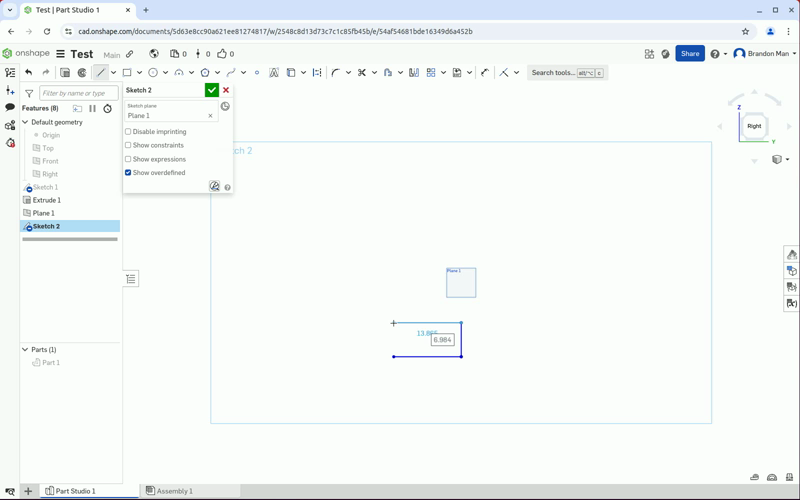
key_up(shift)
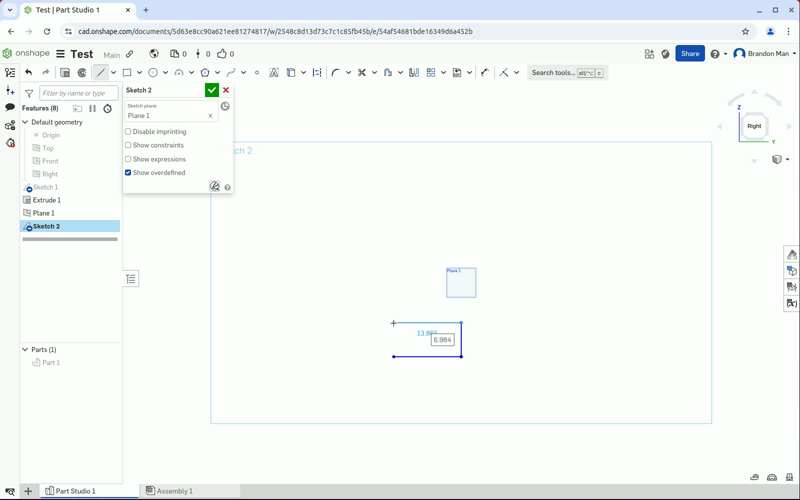
mouse_move(423, 322)
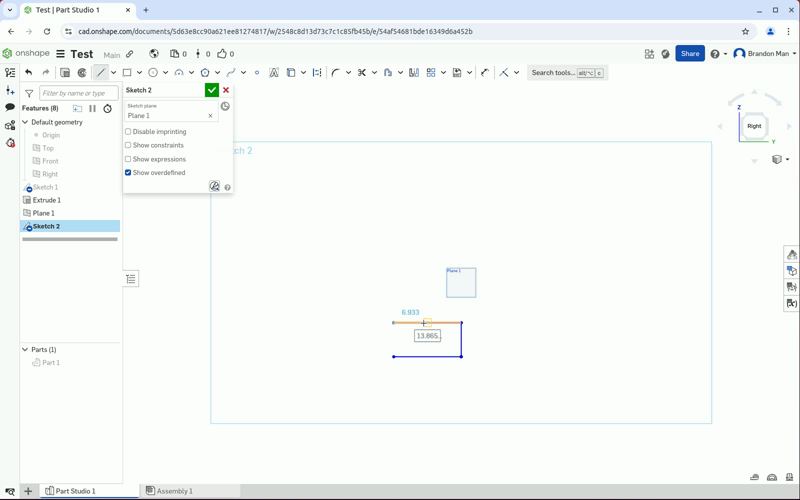
key_down(shift)
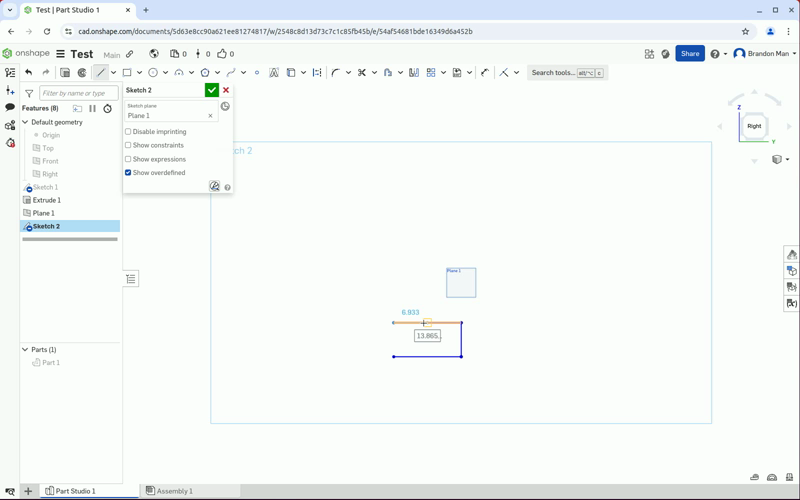
mouse_move(393, 356)
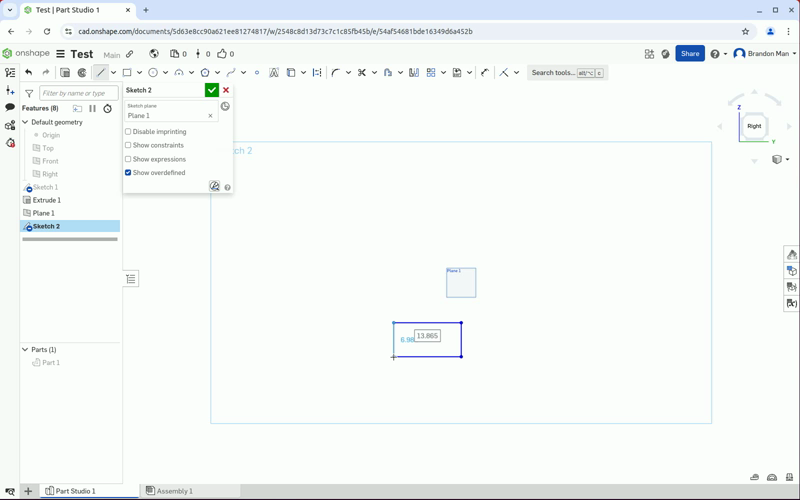
key_up(shift)
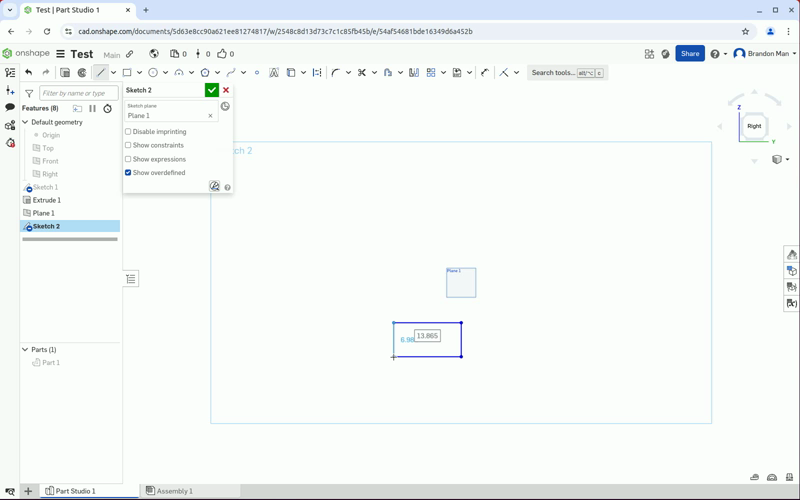
click(393, 356)
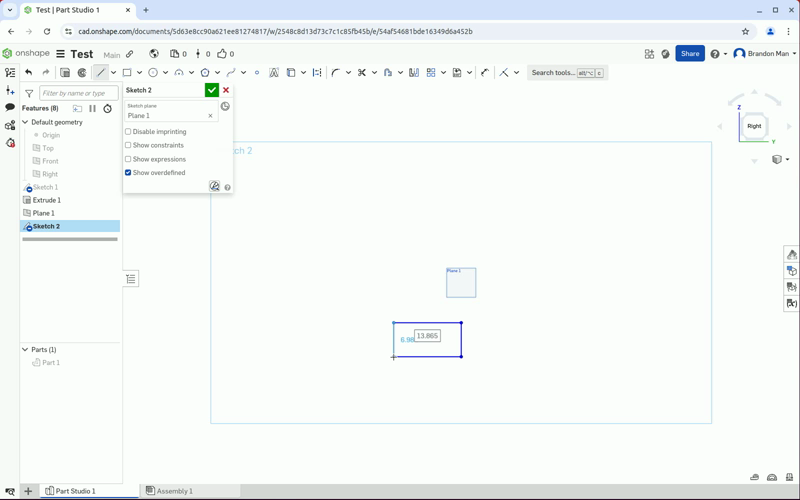
key(esc)
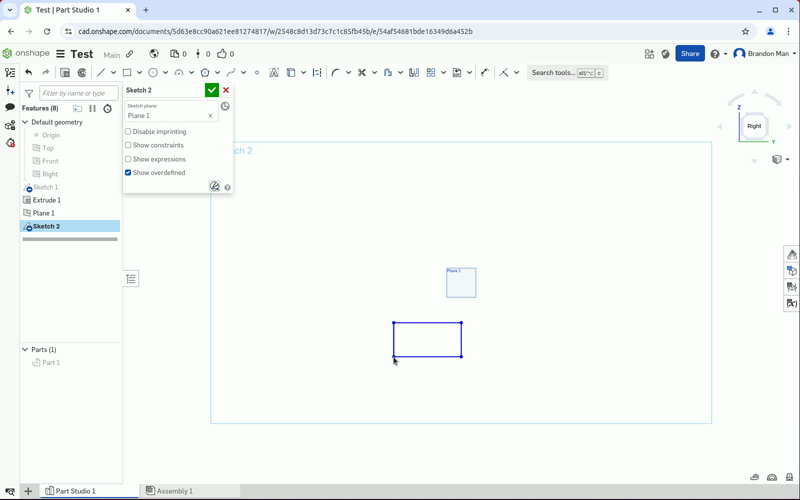
mouse_move(433, 351)
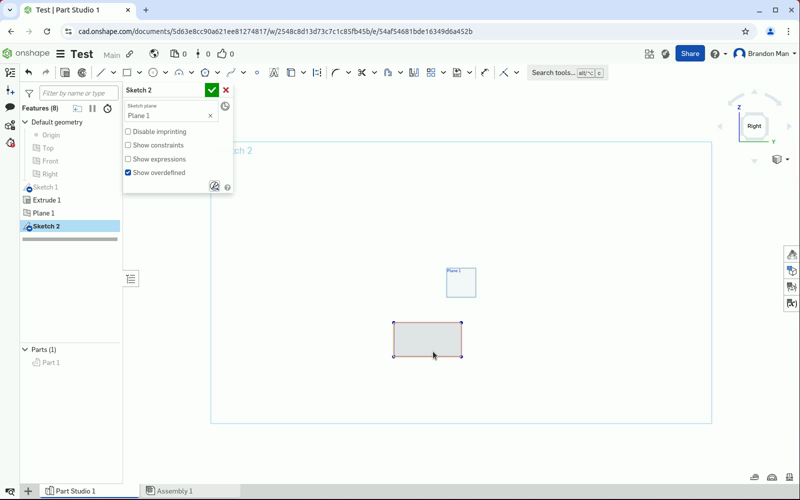
click(433, 351)
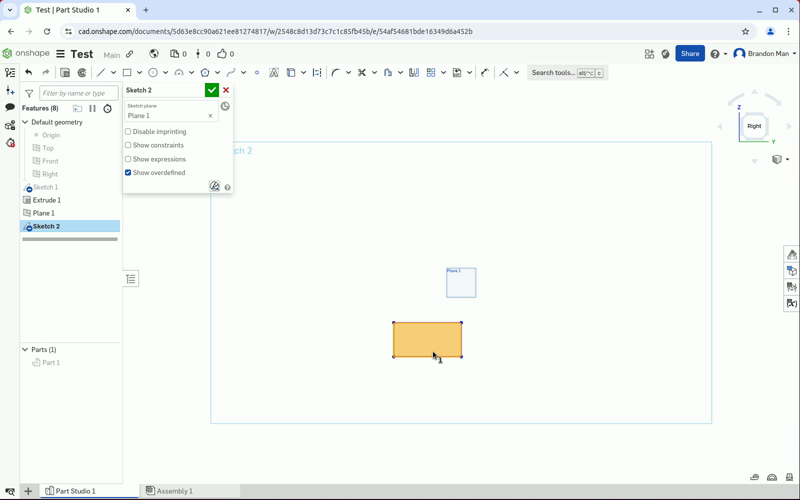
mouse_move(73, 352)
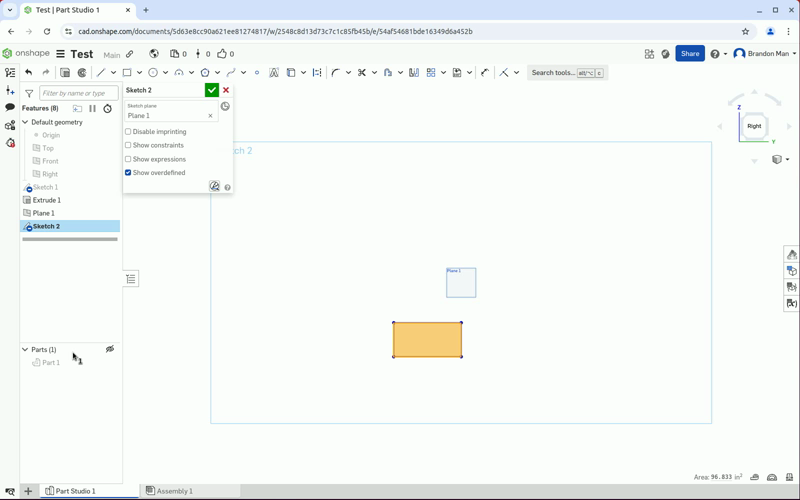
key(shift+y)
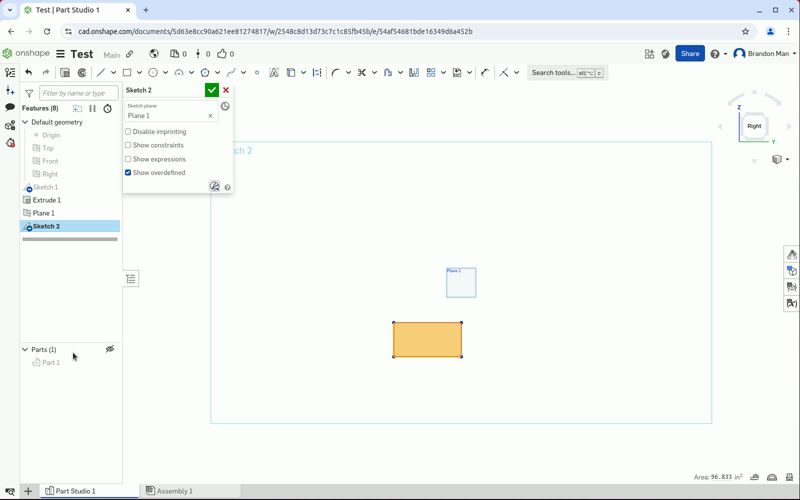
key(shift+e)
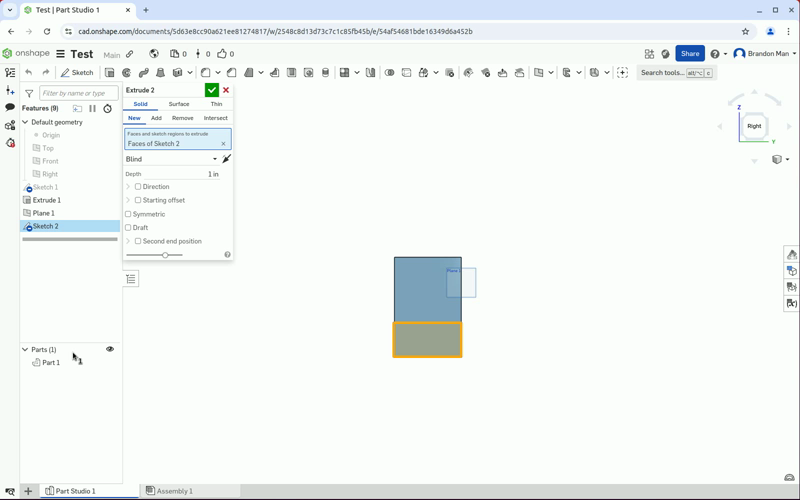
mouse_move(143, 106)
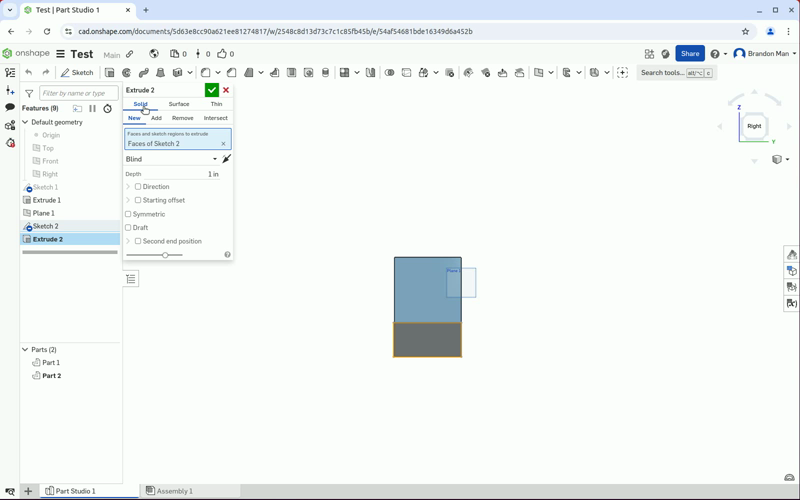
click(143, 106)
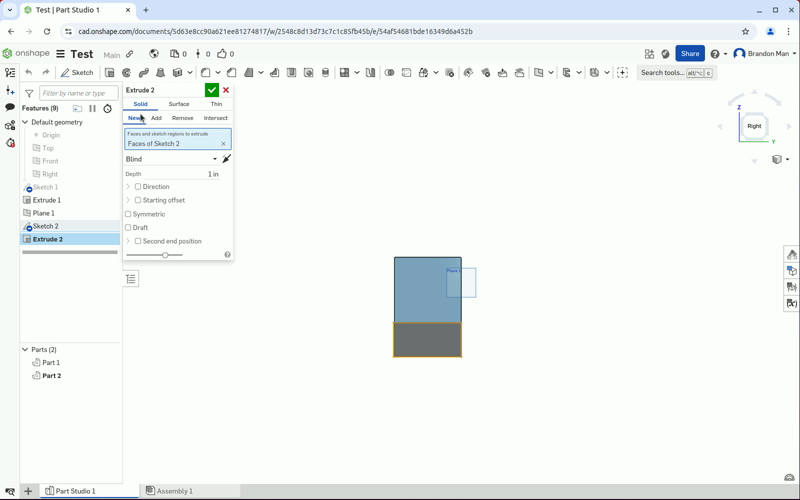
mouse_move(137, 120)
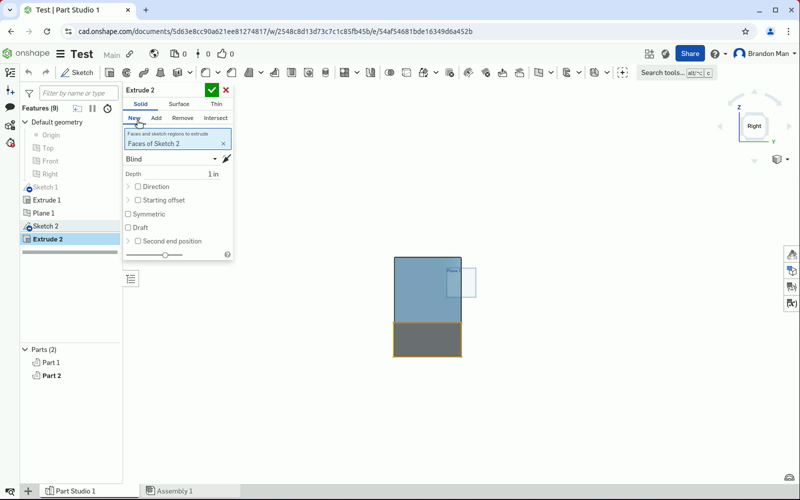
click(137, 120)
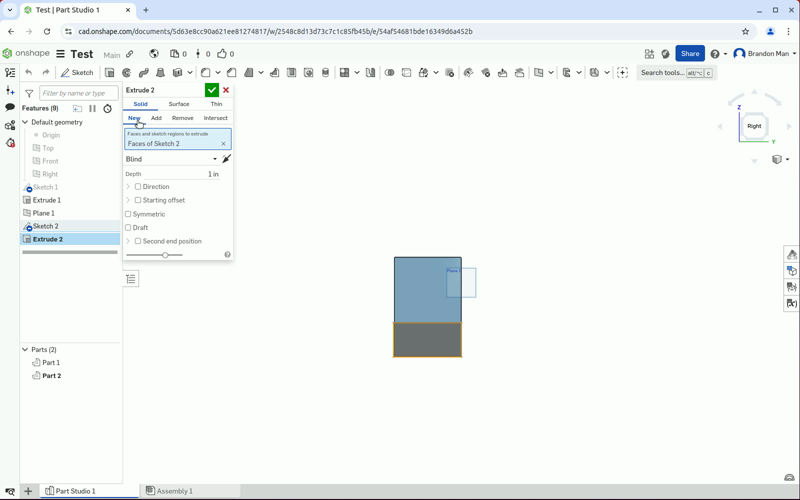
key(tab, 4)
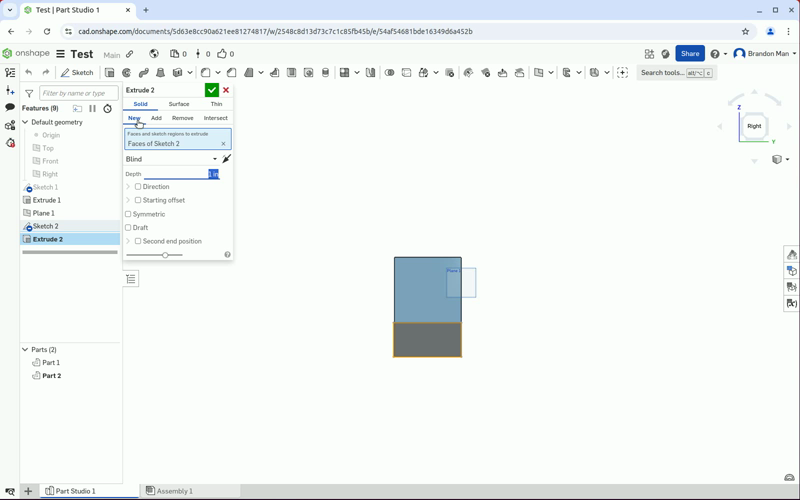
text(13.721)
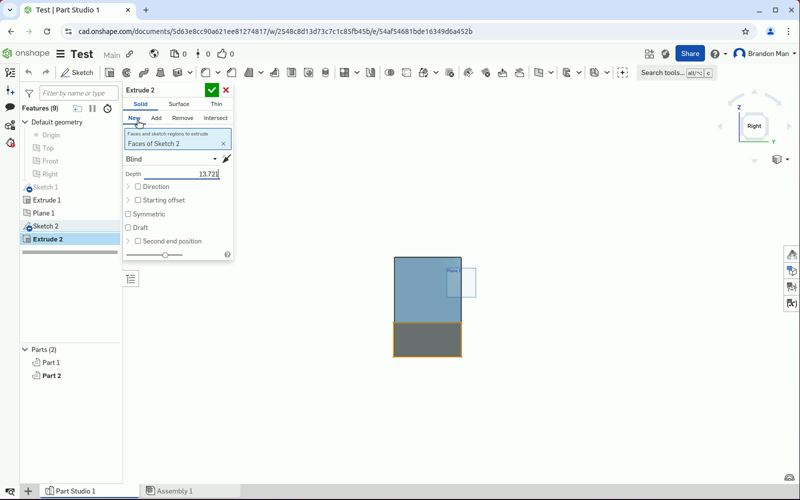
key(enter)
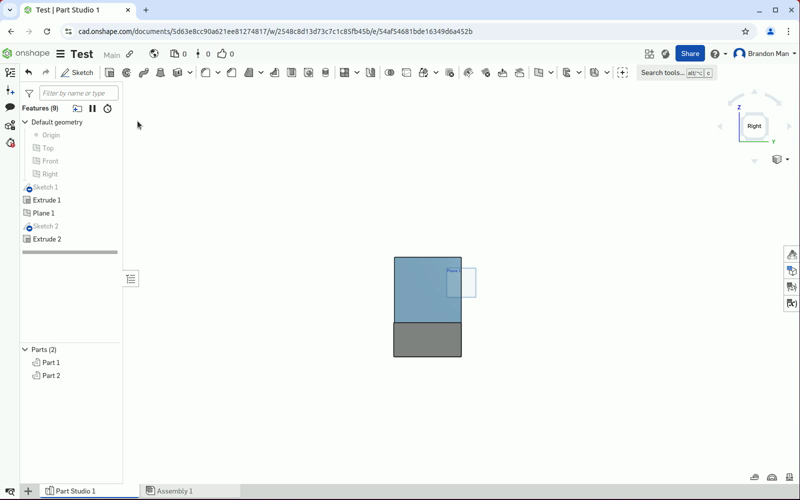
key(shift+h)
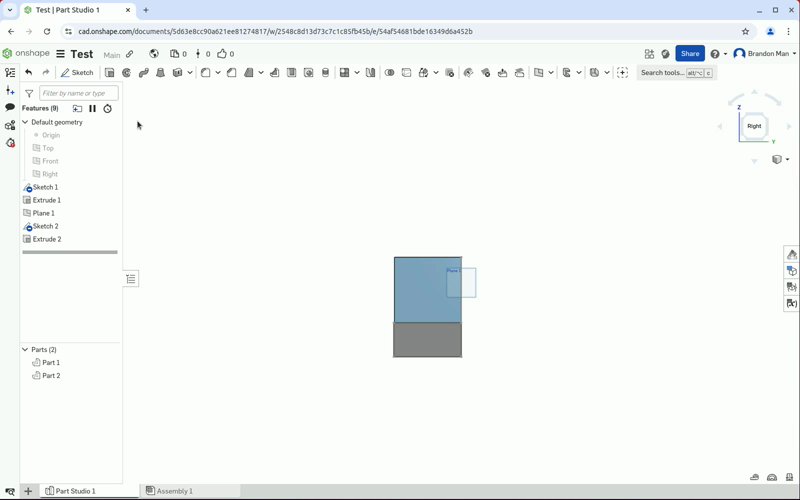
key(shift+h)
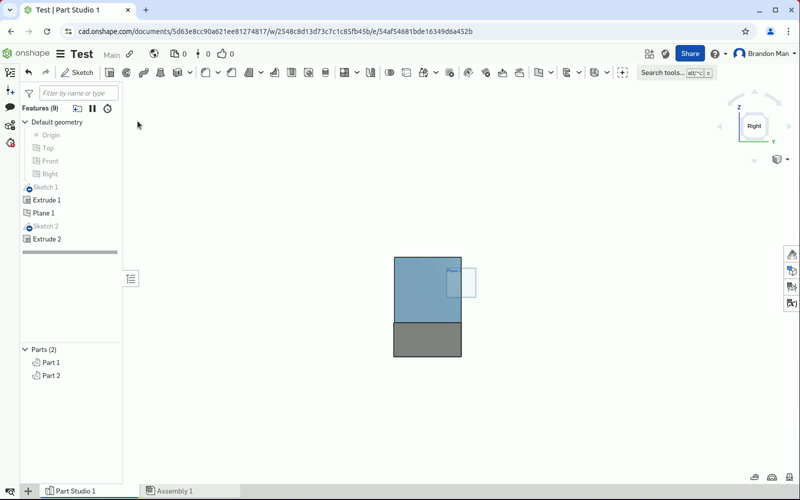
mouse_move(73, 189)
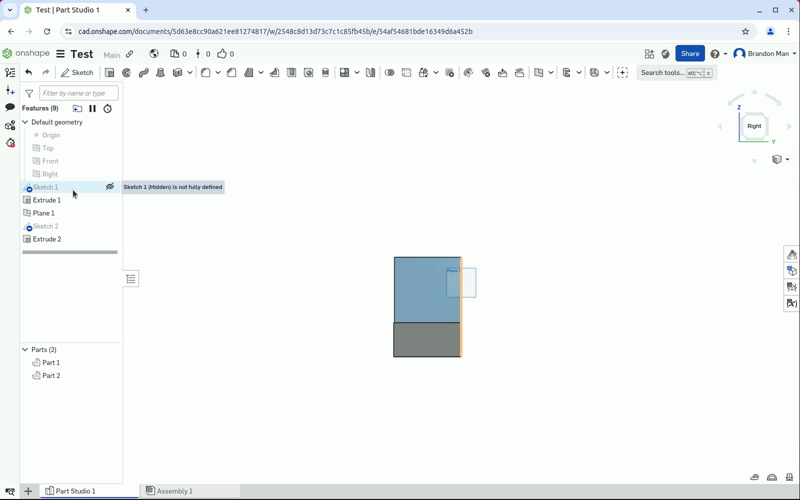
click(73, 189)
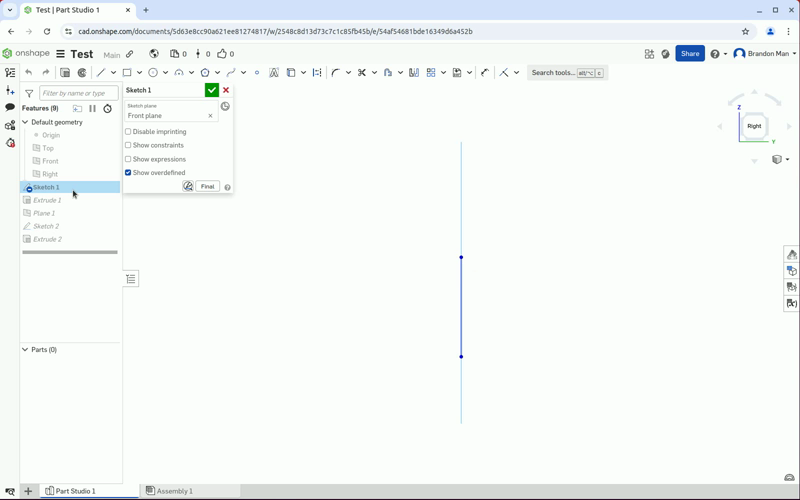
mouse_move(229, 92)
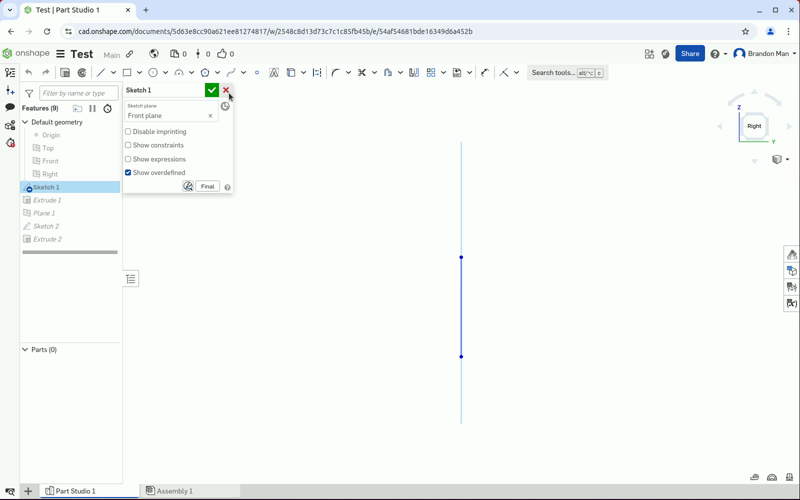
click(229, 92)
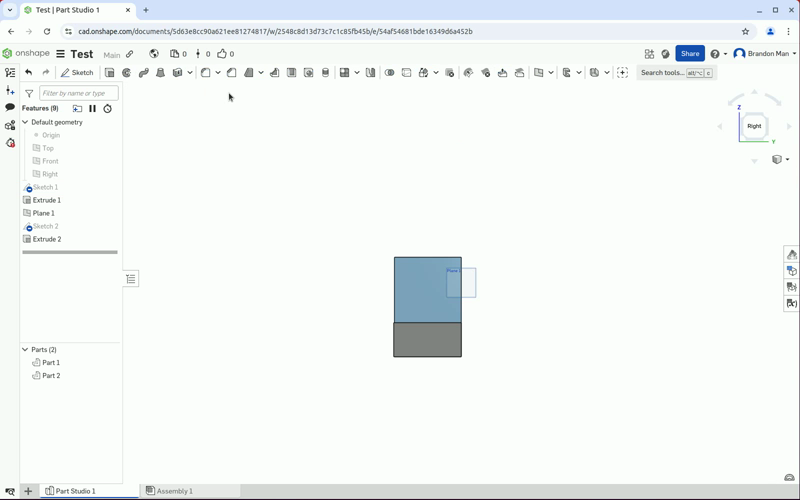
mouse_move(73, 352)
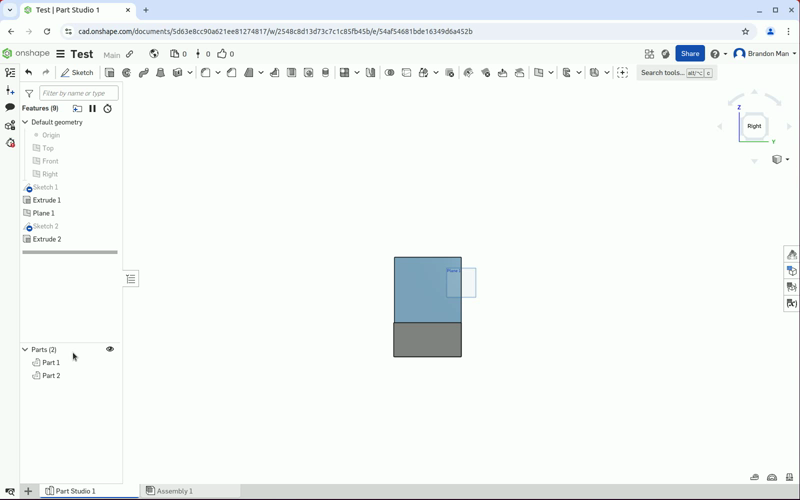
key(y)
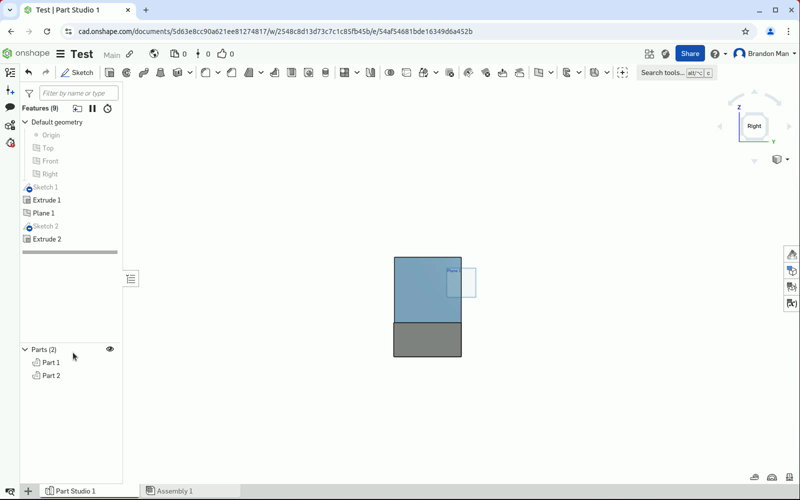
key(shift+p)
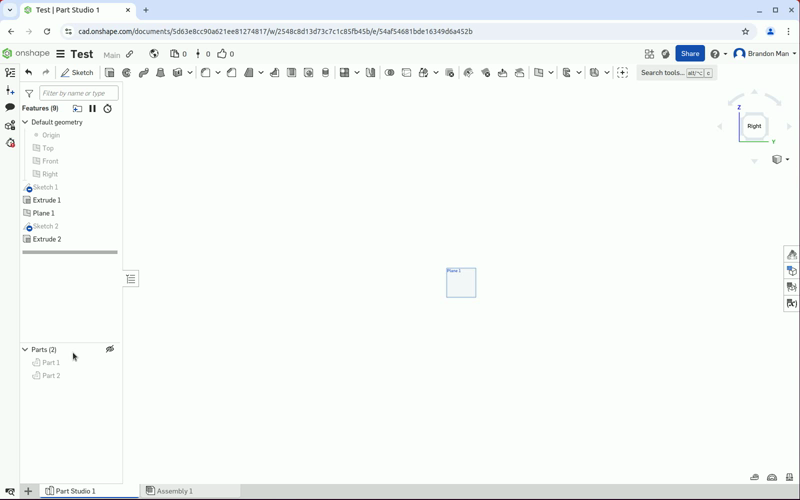
key(space)
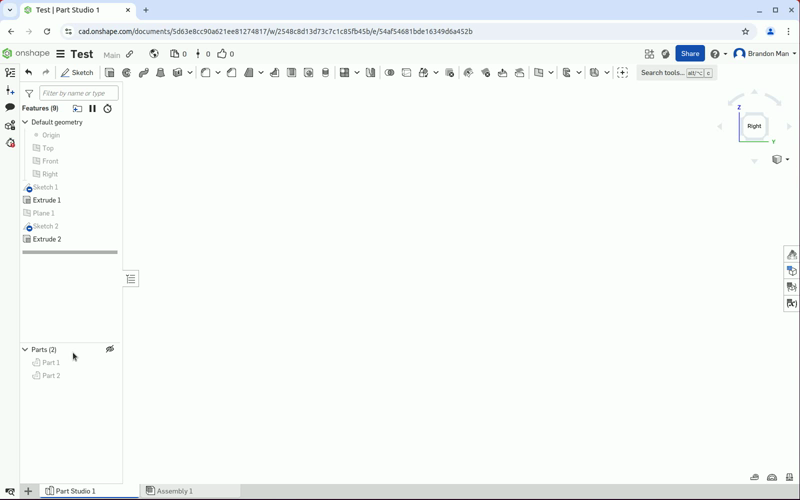
key_down(shift)
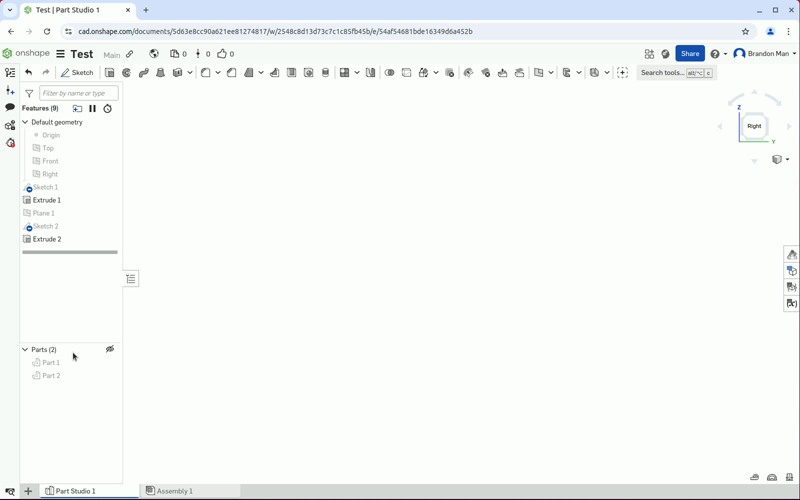
key(right)
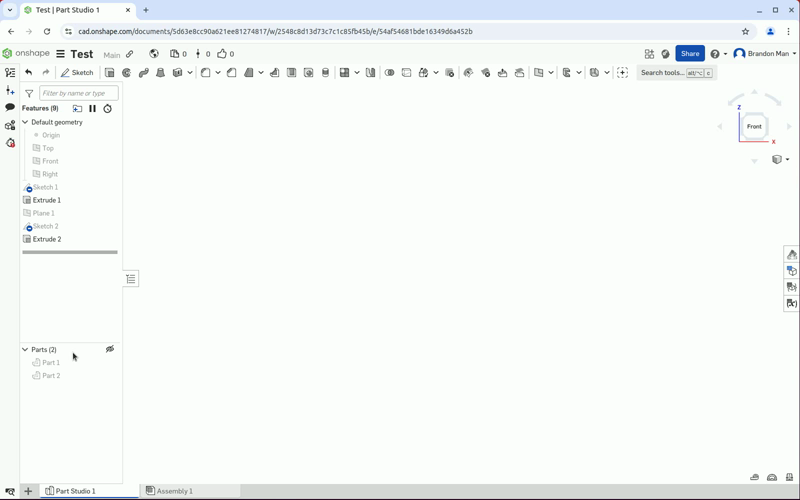
key_up(shift)
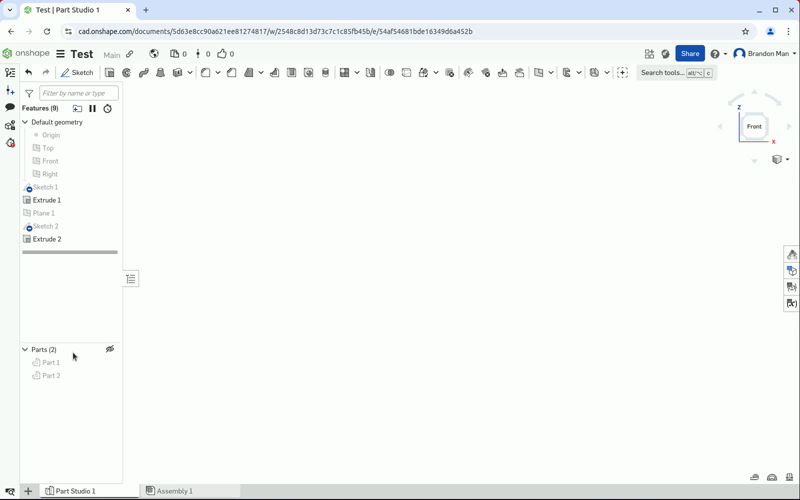
mouse_move(73, 352)
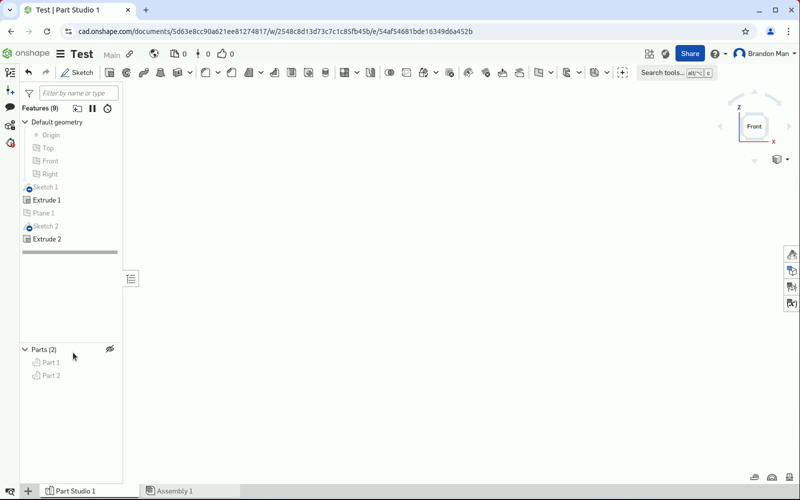
key(shift+y)
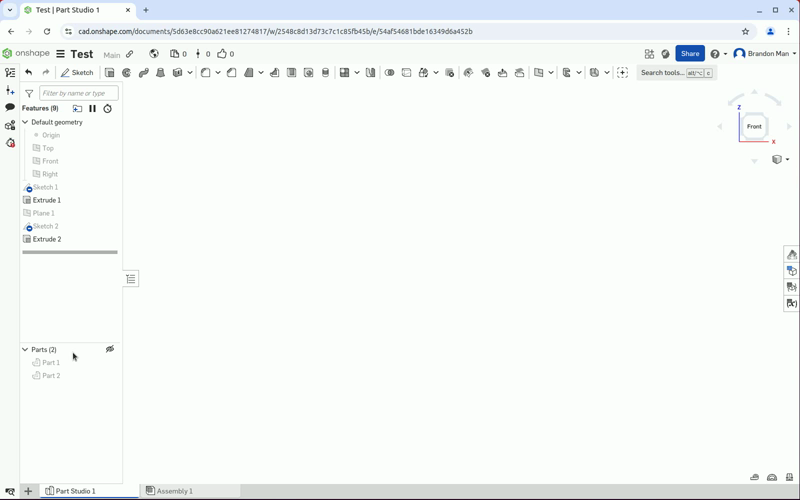
key(shift+s)
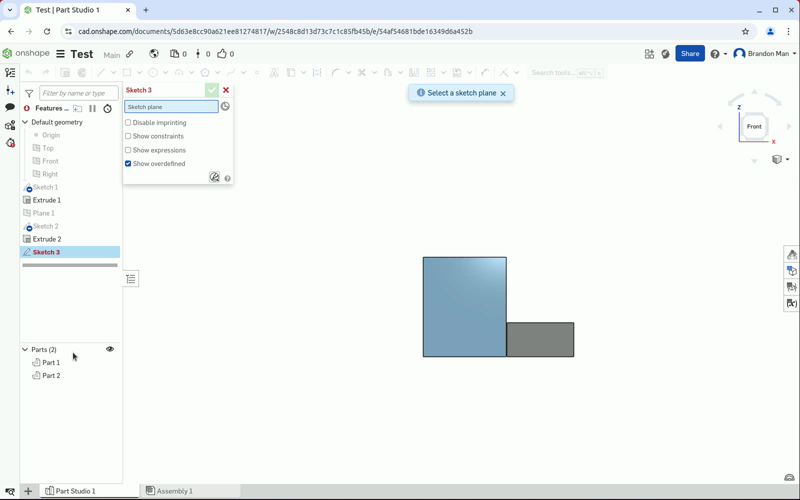
mouse_move(73, 163)
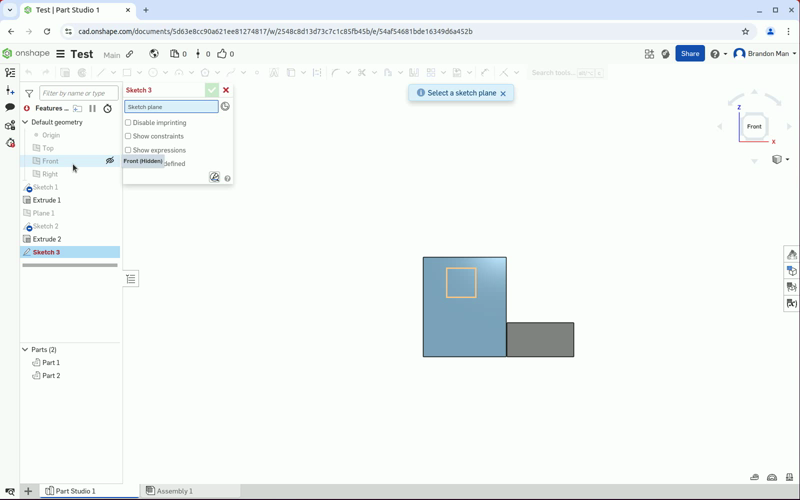
click(73, 163)
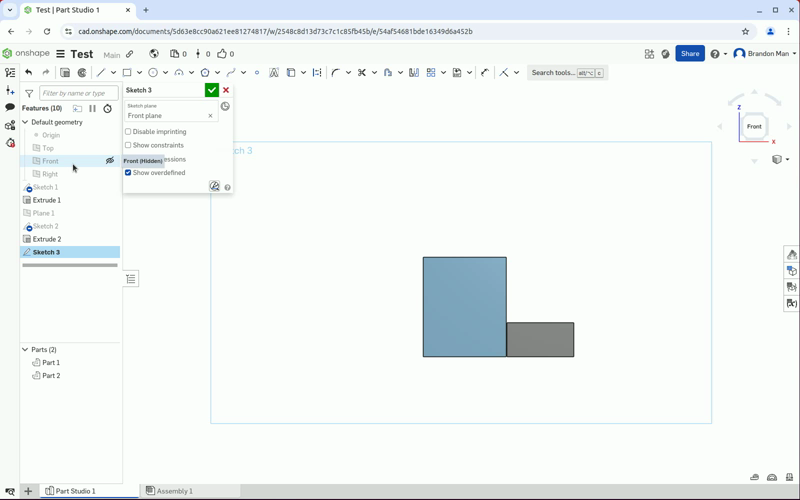
mouse_move(73, 352)
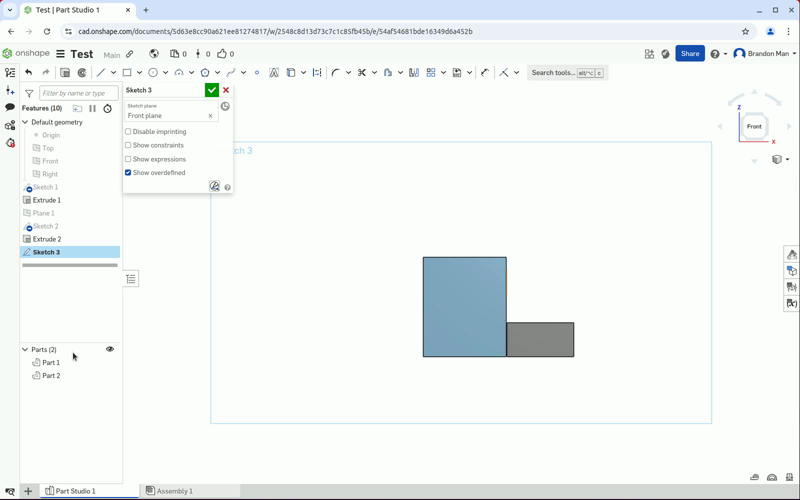
key(y)
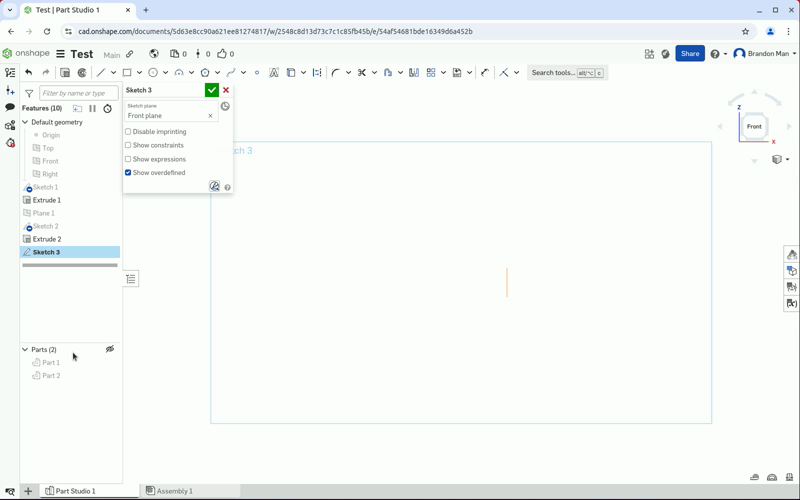
key(l)
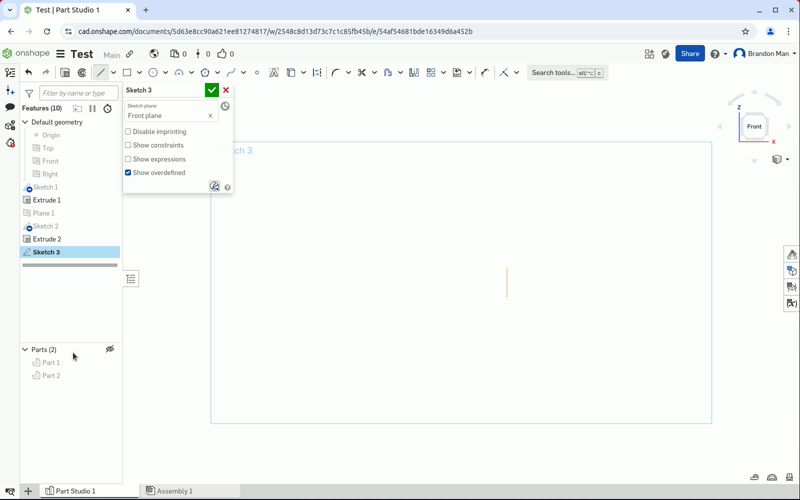
key_down(shift)
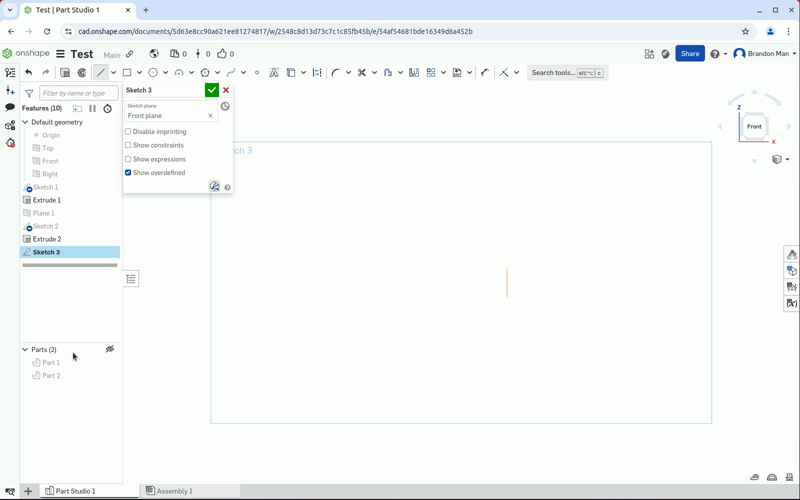
mouse_move(440, 271)
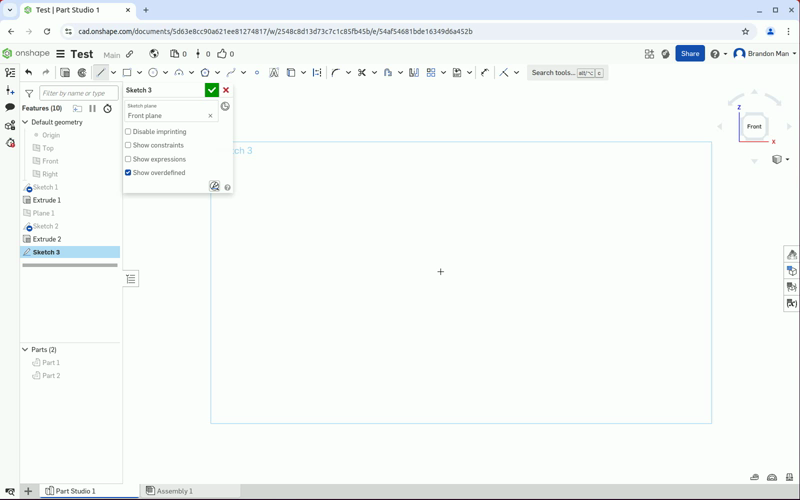
click(440, 271)
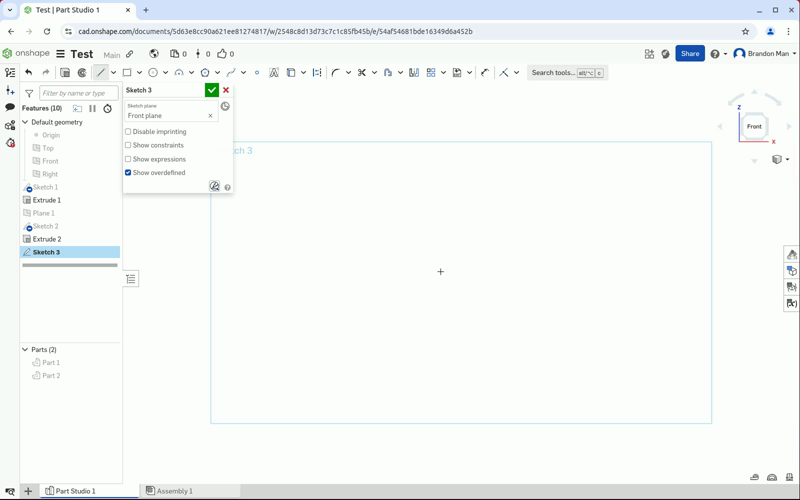
key_up(shift)
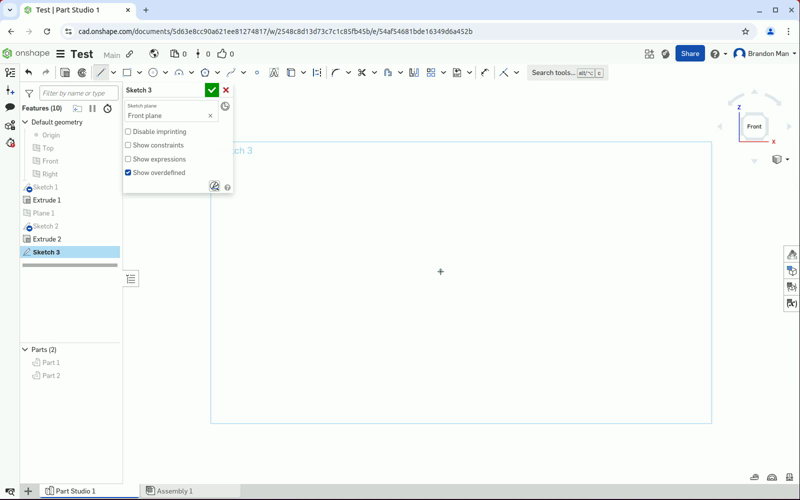
key_down(shift)
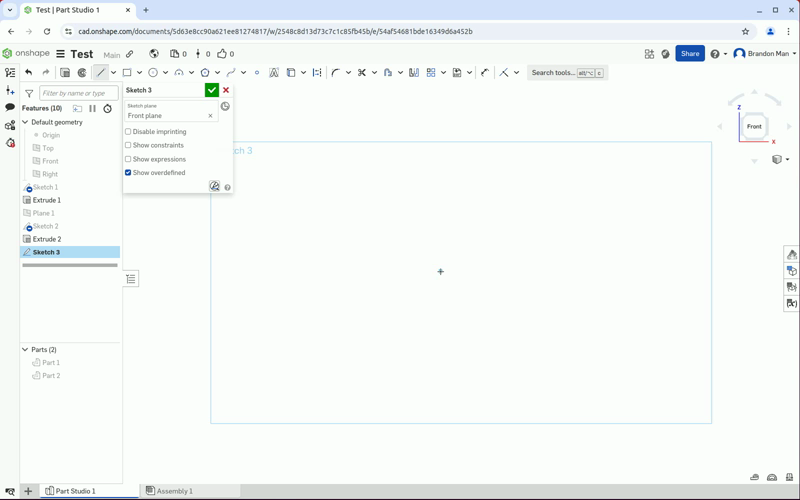
mouse_move(504, 342)
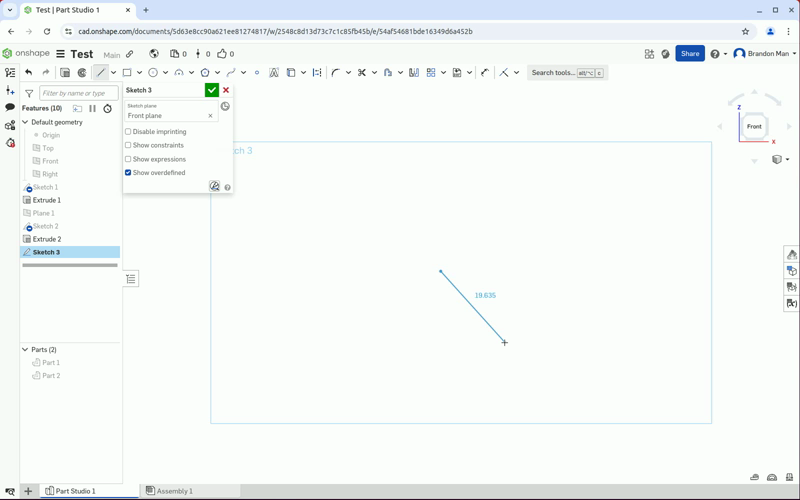
click(504, 342)
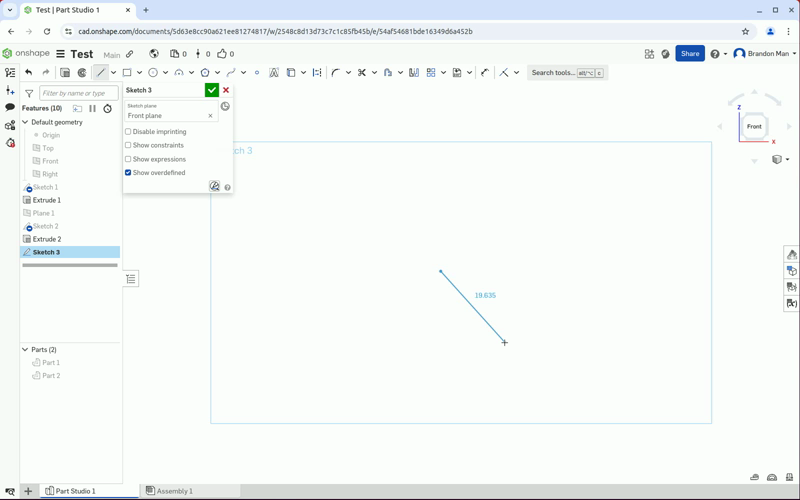
key_up(shift)
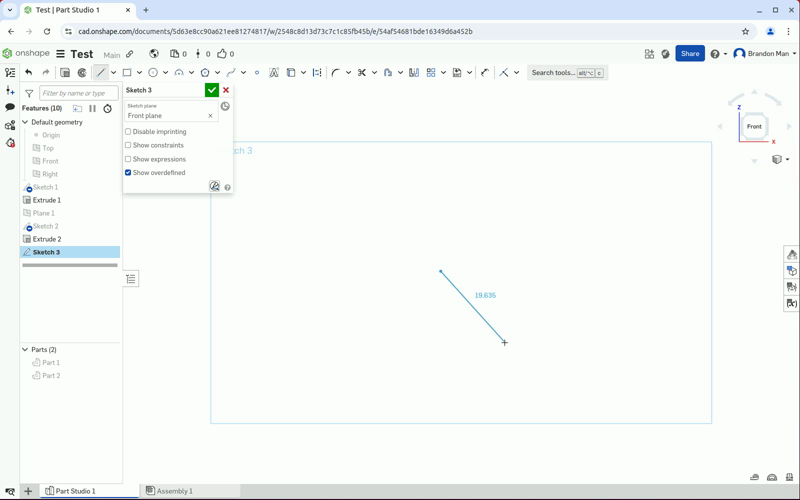
key_down(shift)
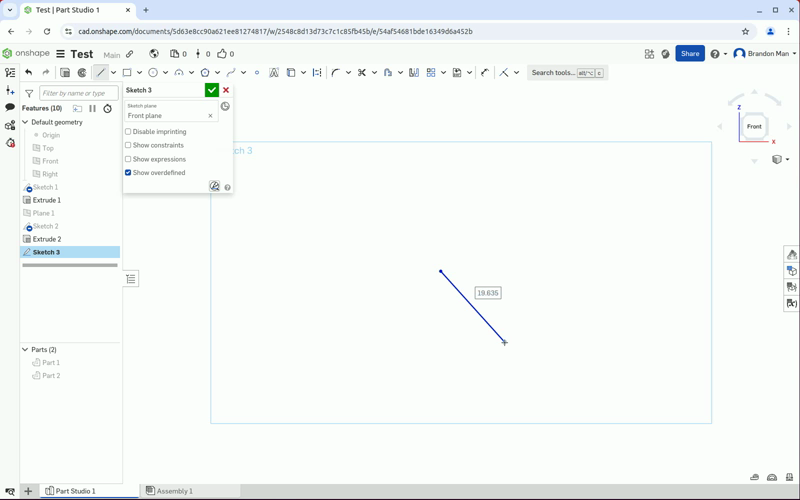
mouse_move(573, 322)
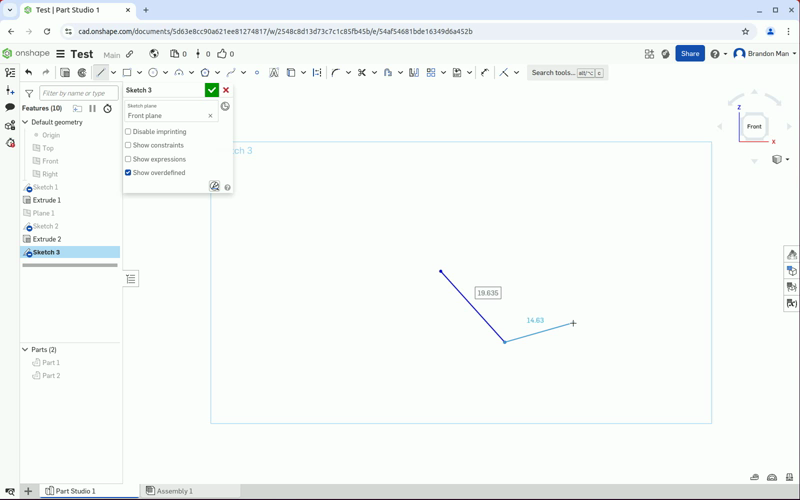
click(573, 322)
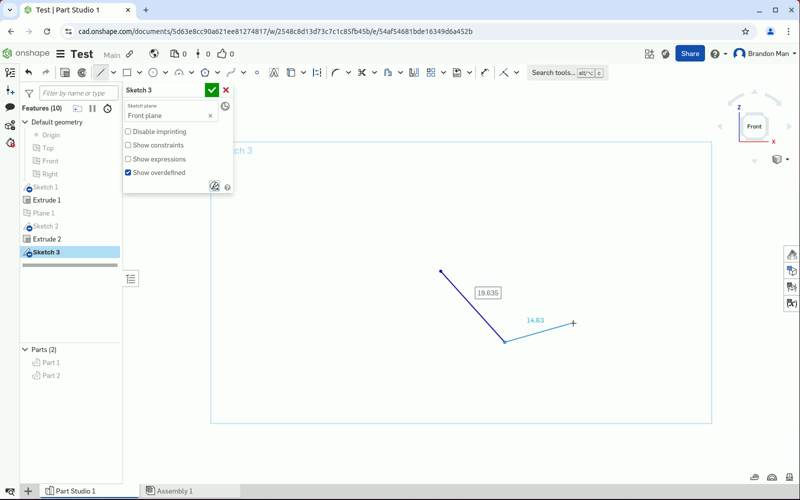
key_up(shift)
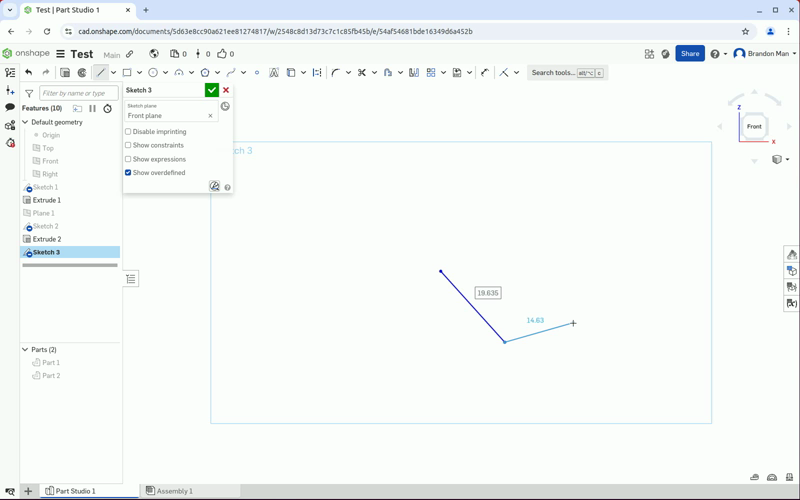
key_down(shift)
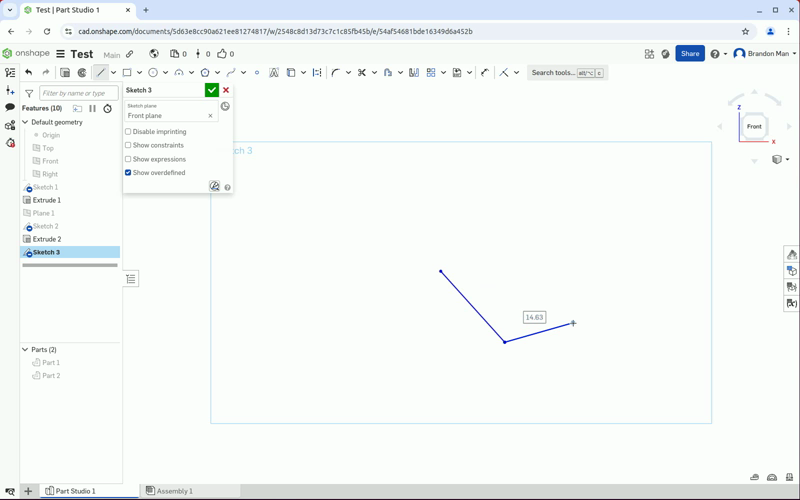
mouse_move(506, 255)
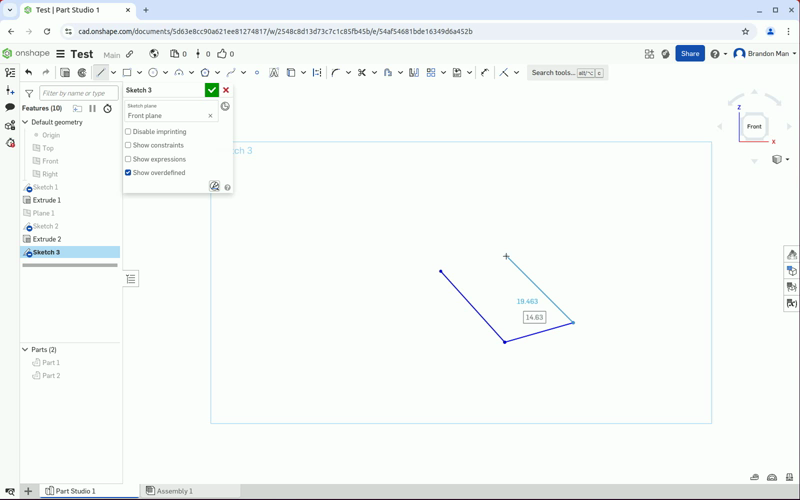
click(506, 255)
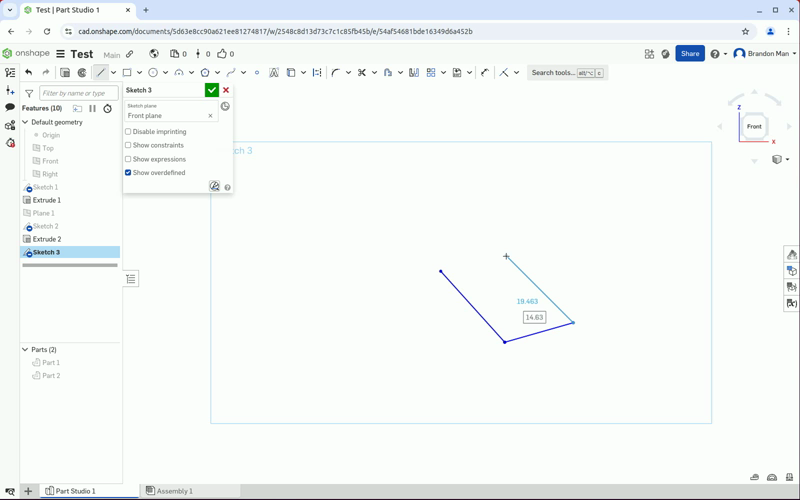
key_up(shift)
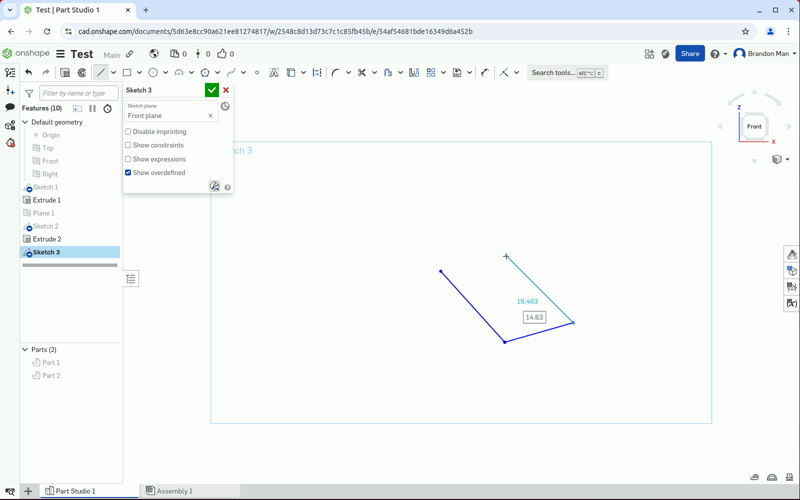
key_down(shift)
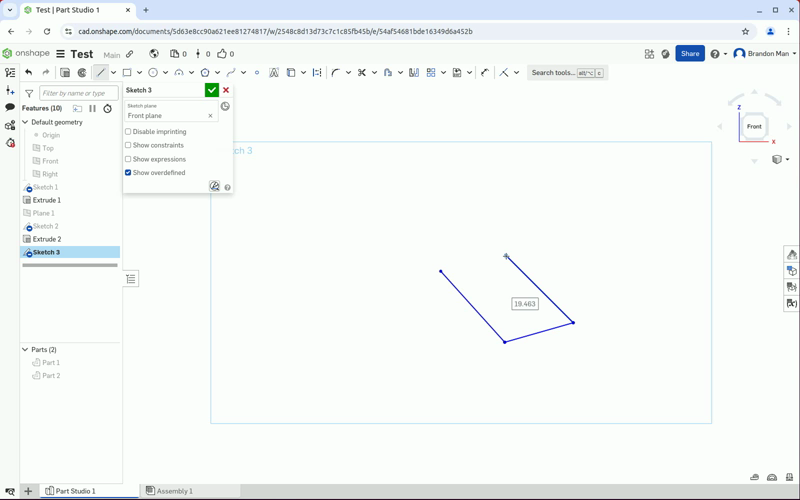
mouse_move(440, 271)
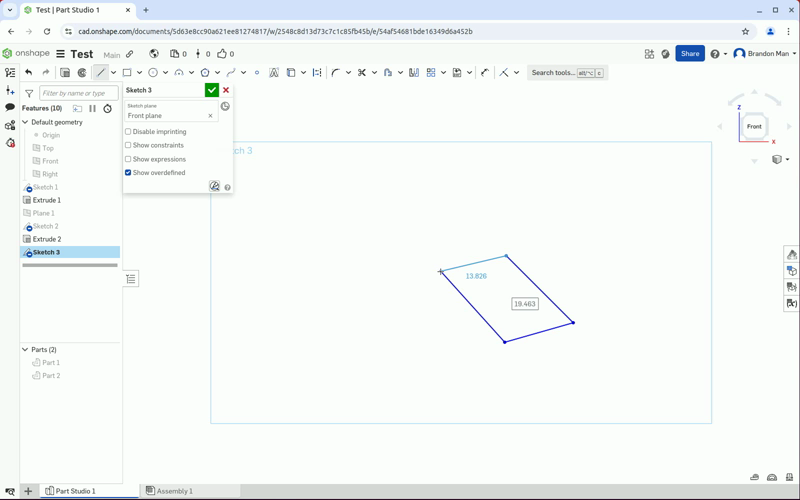
key_up(shift)
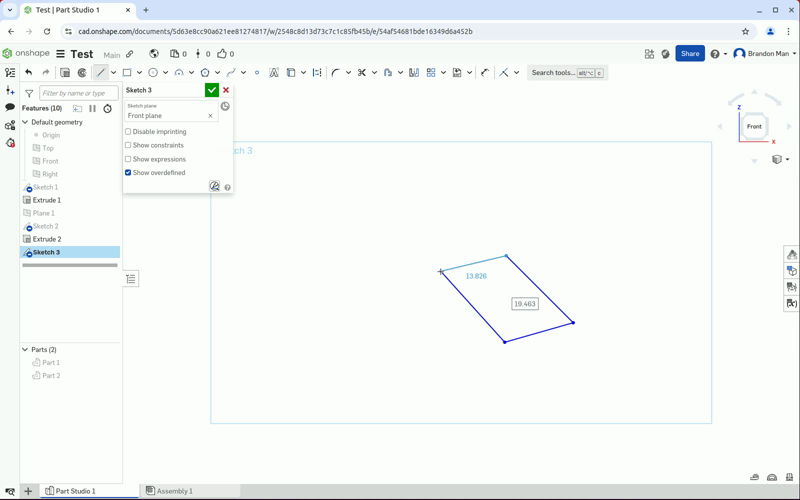
click(440, 271)
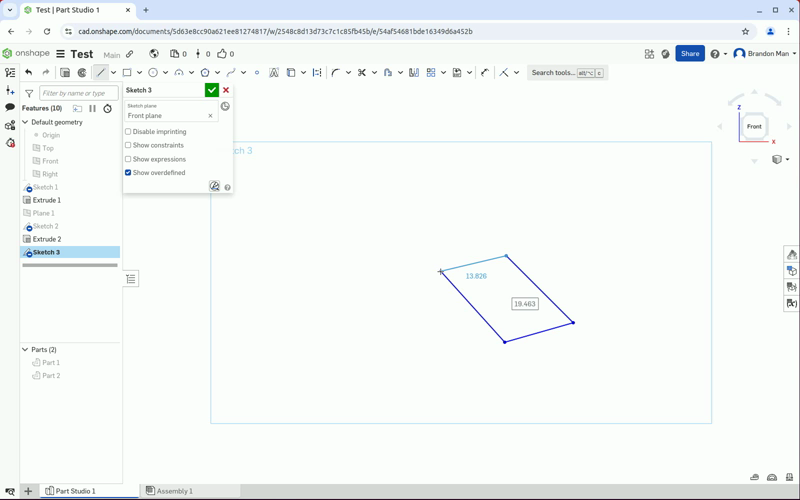
key(esc)
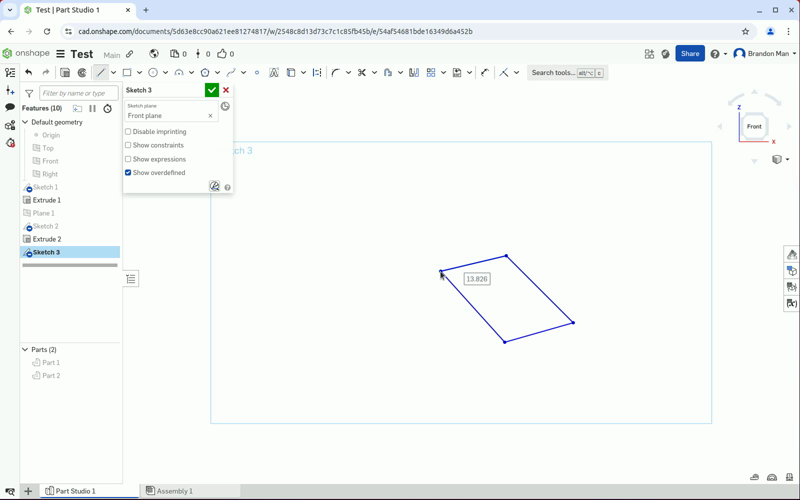
mouse_move(503, 296)
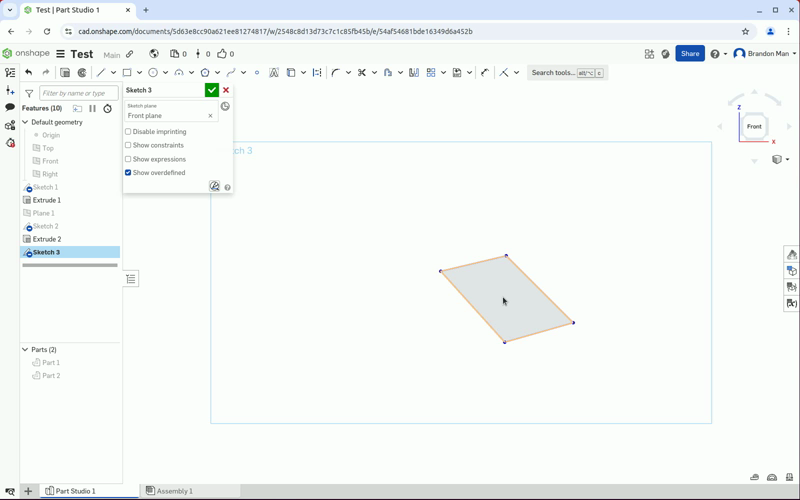
click(503, 296)
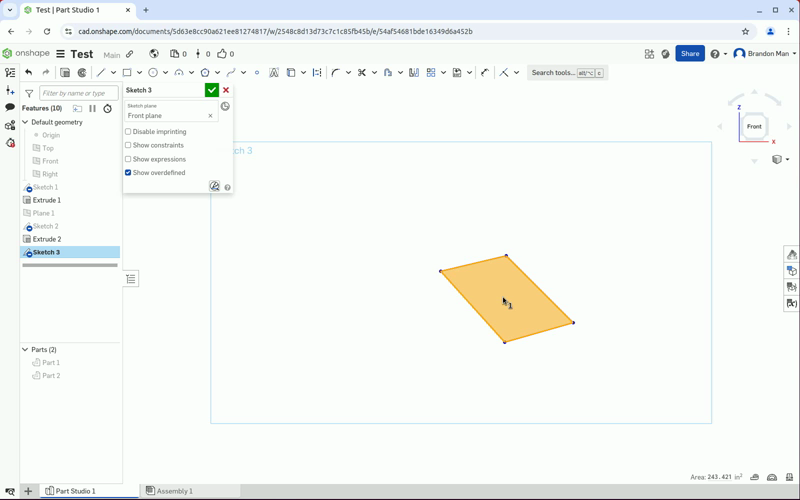
mouse_move(73, 352)
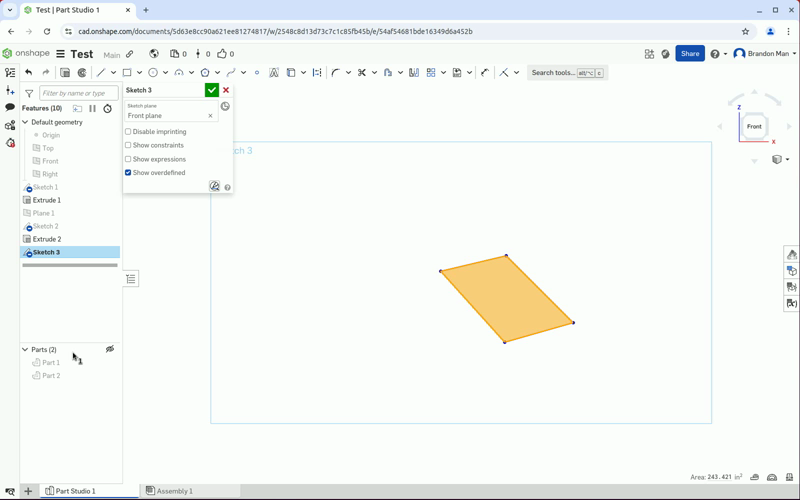
key(shift+y)
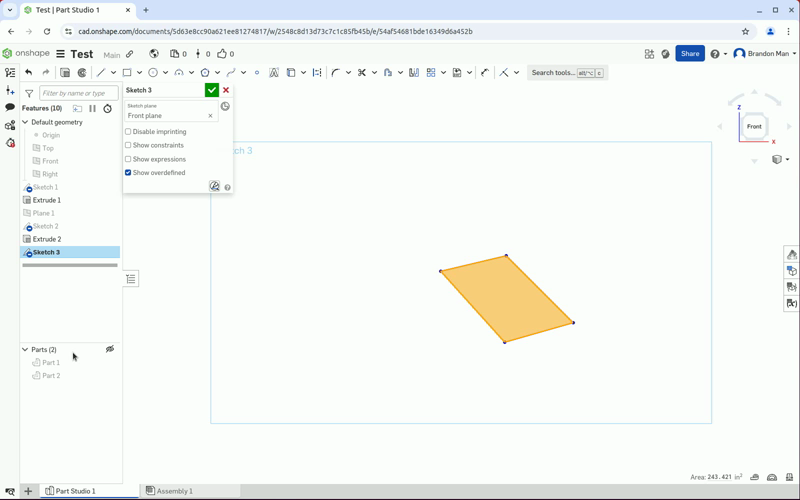
key(shift+e)
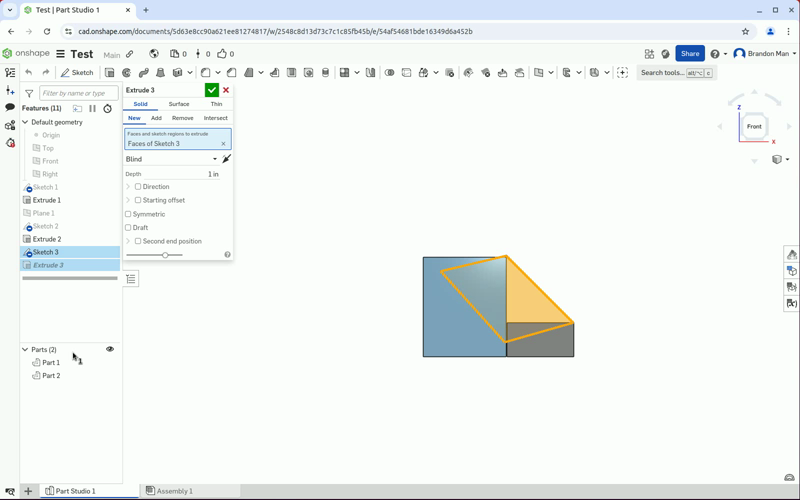
mouse_move(143, 106)
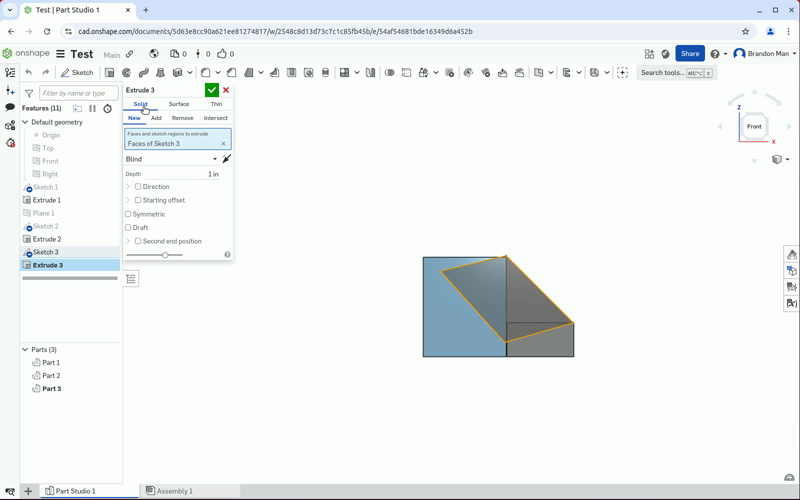
click(143, 106)
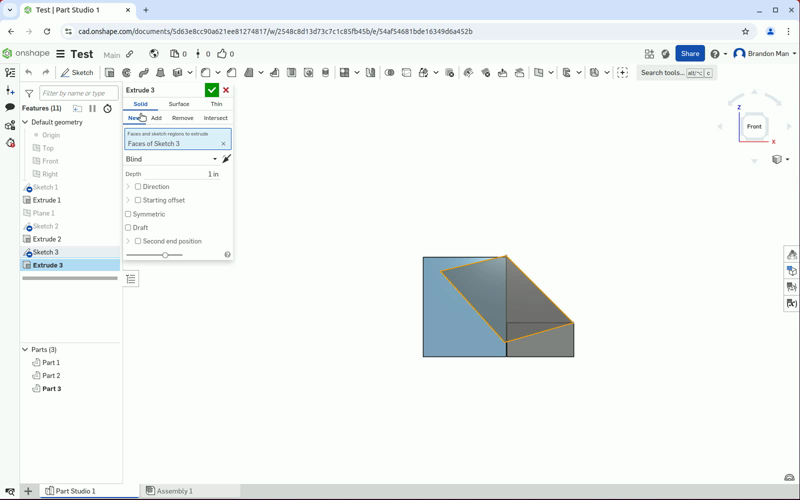
mouse_move(137, 120)
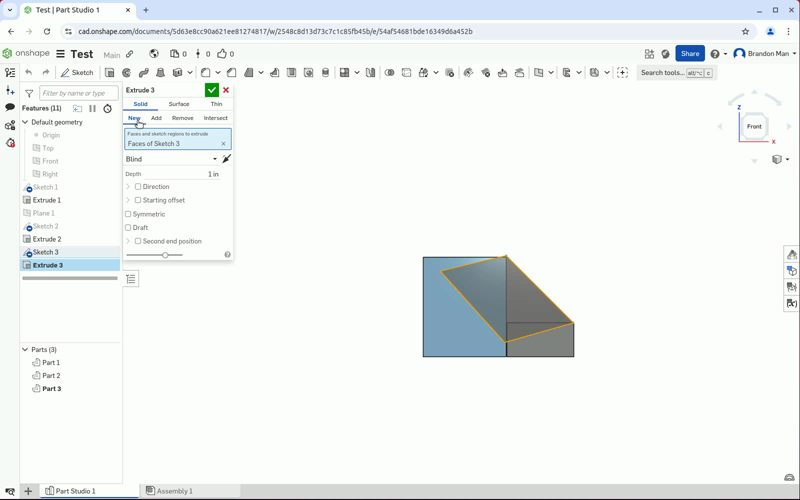
click(137, 120)
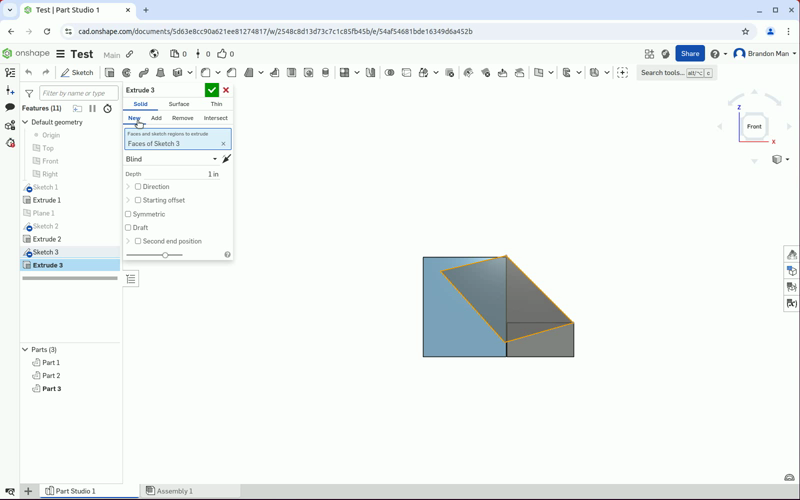
key(tab, 4)
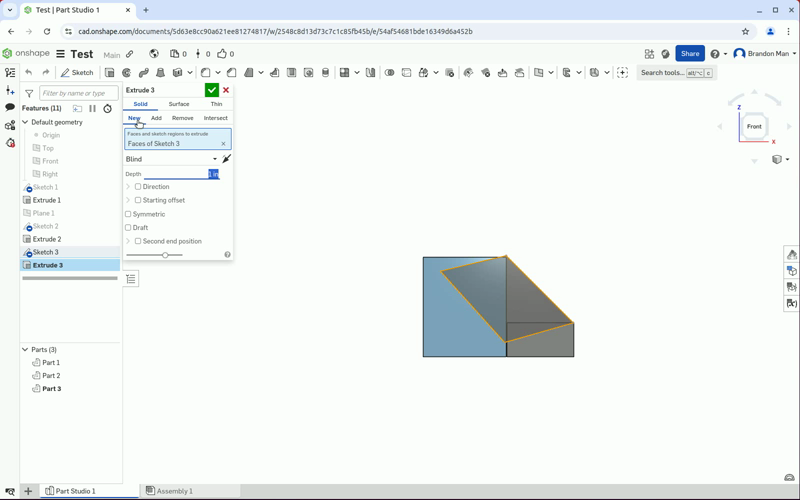
text(13.721)
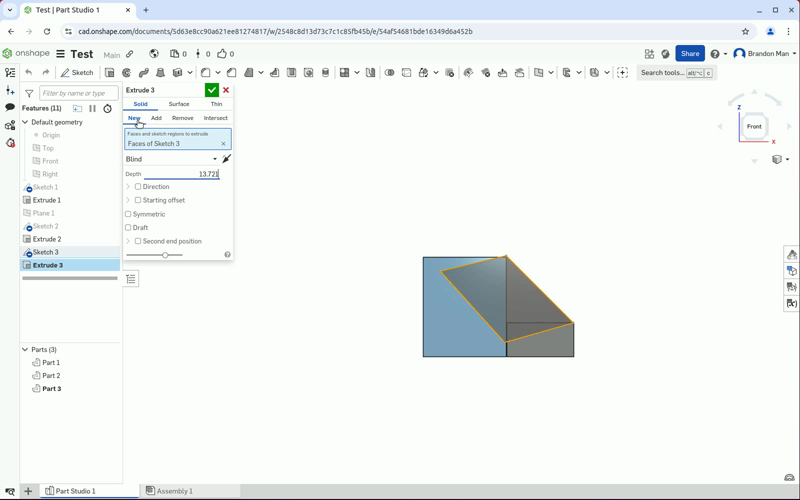
key(enter)
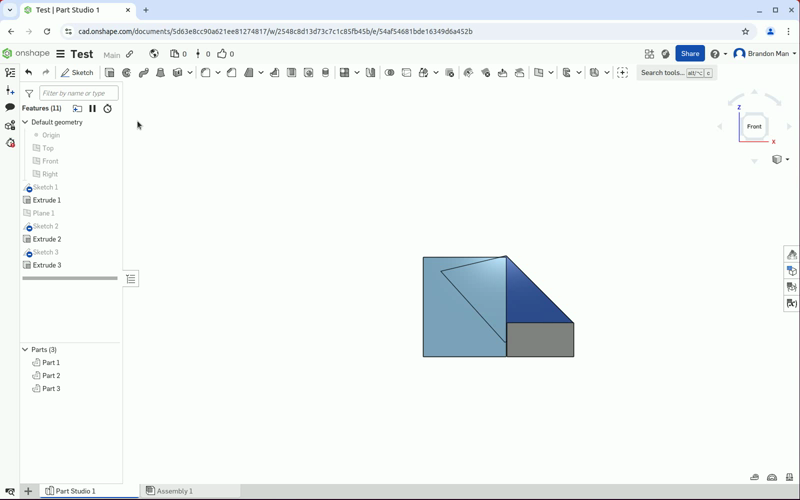
key(shift+h)
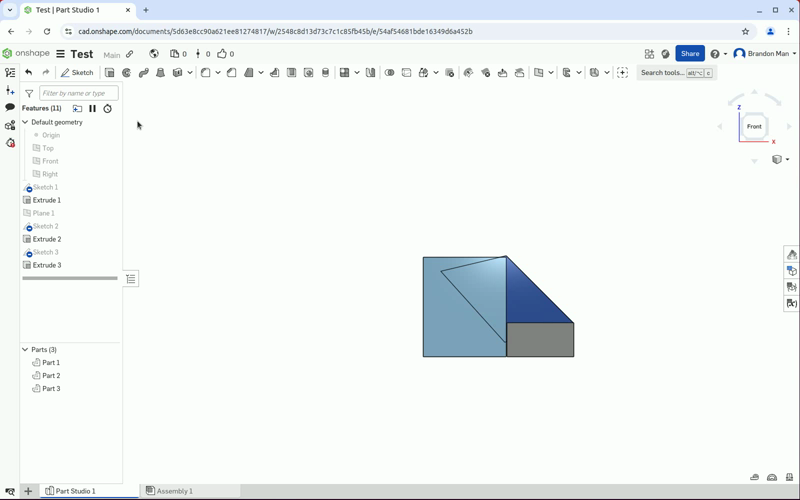
key(shift+h)
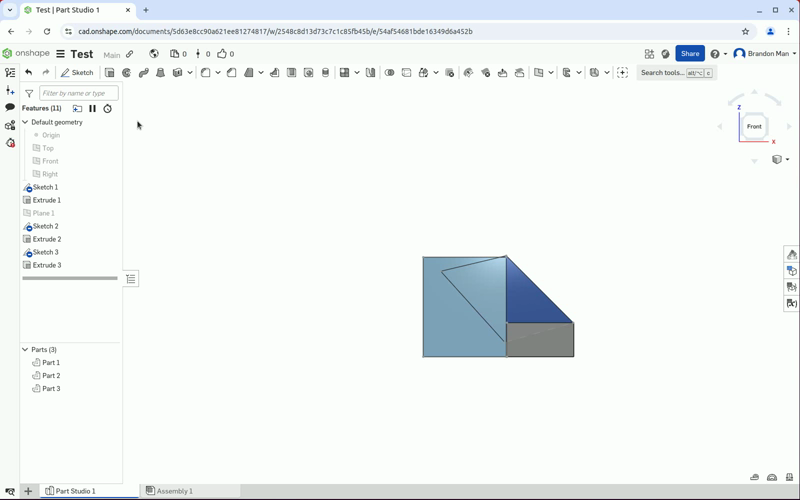
key(shift+7)
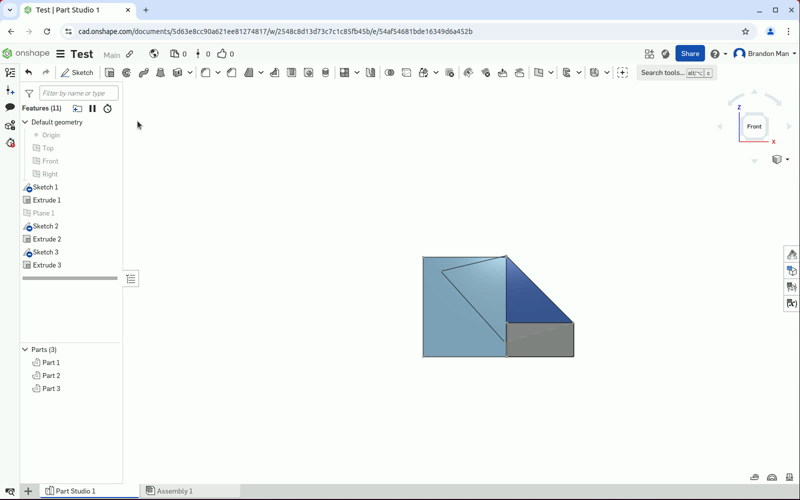
key(left, 2)
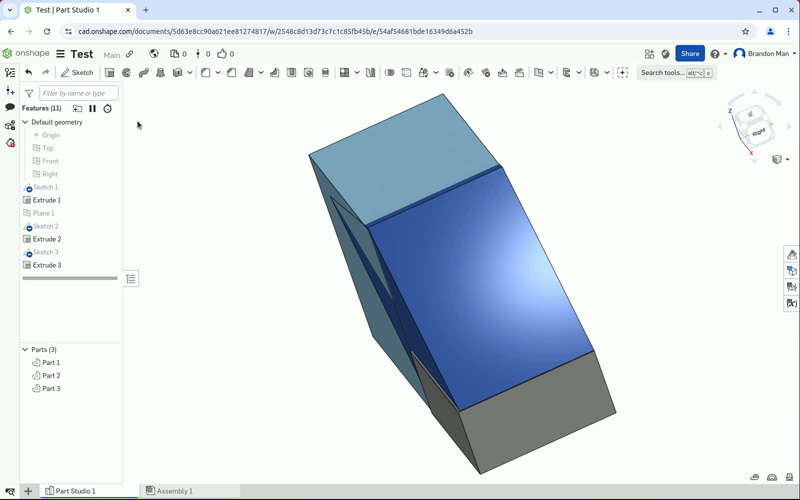
key(down, 2)
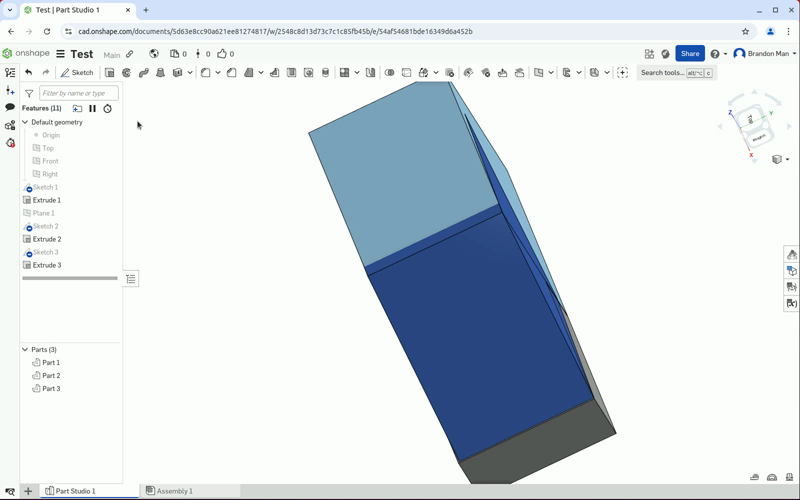
key(up, 2)
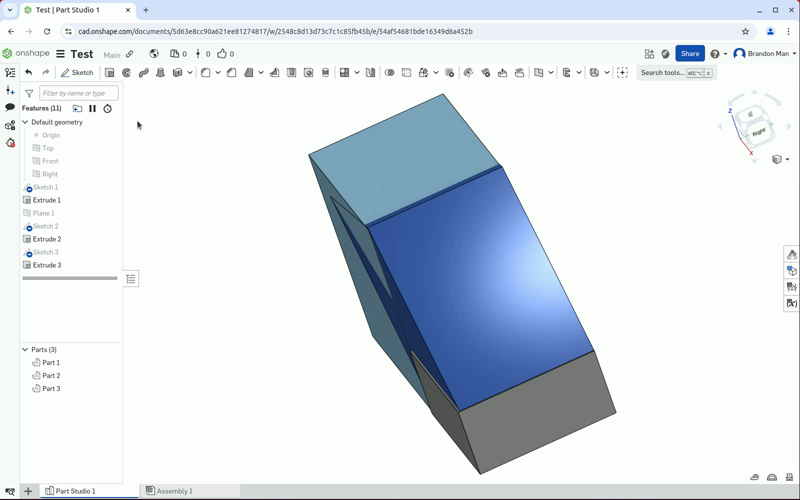
key(right, 2)
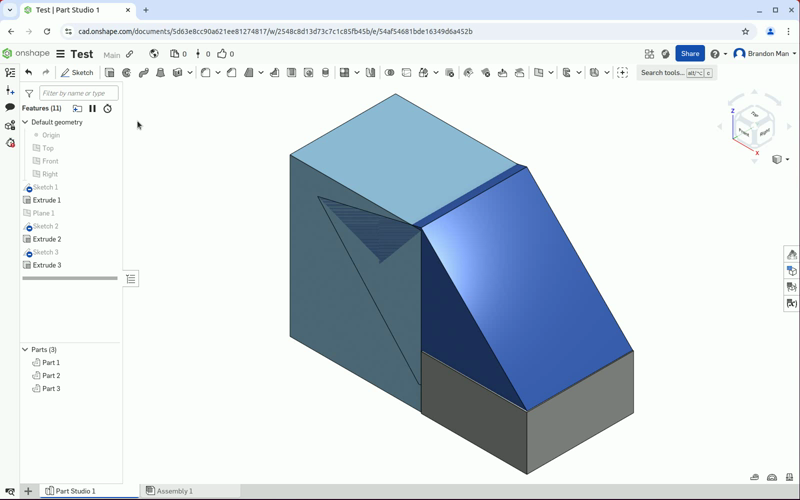
mouse_move(73, 189)
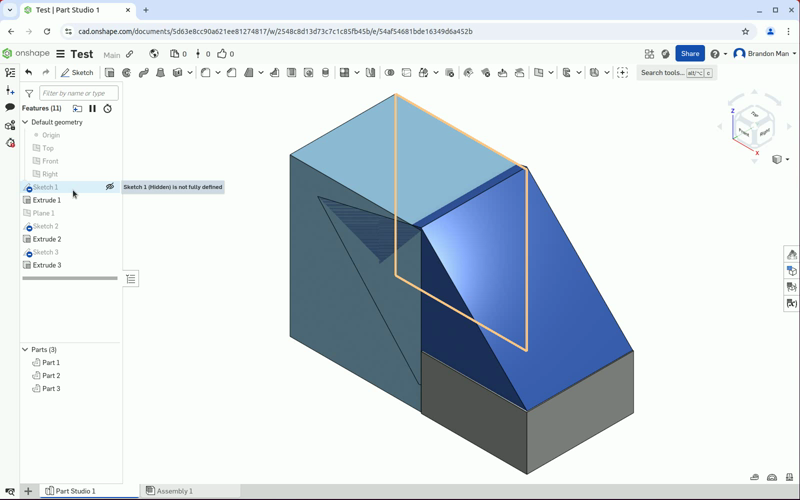
click(73, 189)